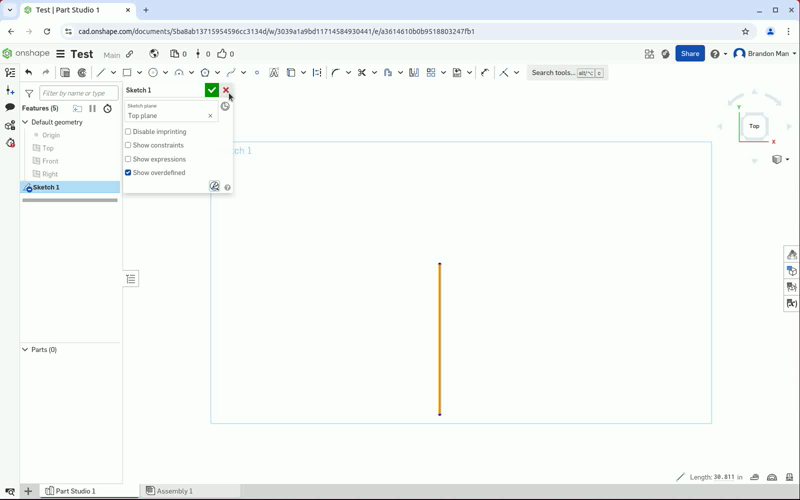
key(shift+h)
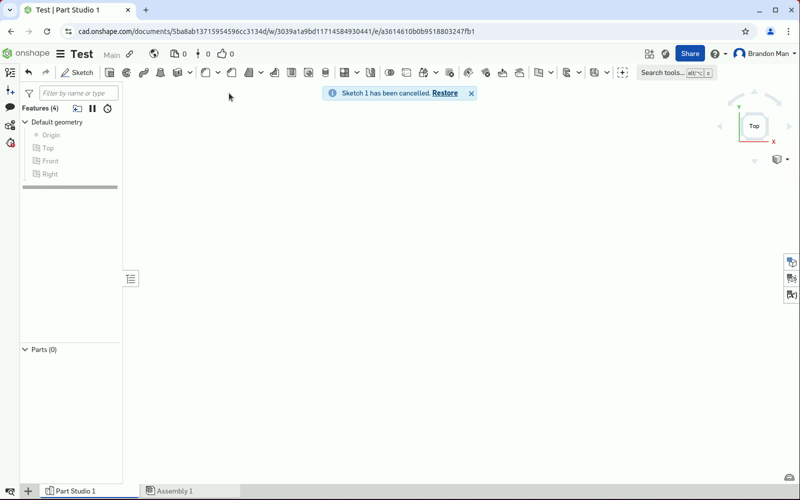
mouse_move(73, 352)
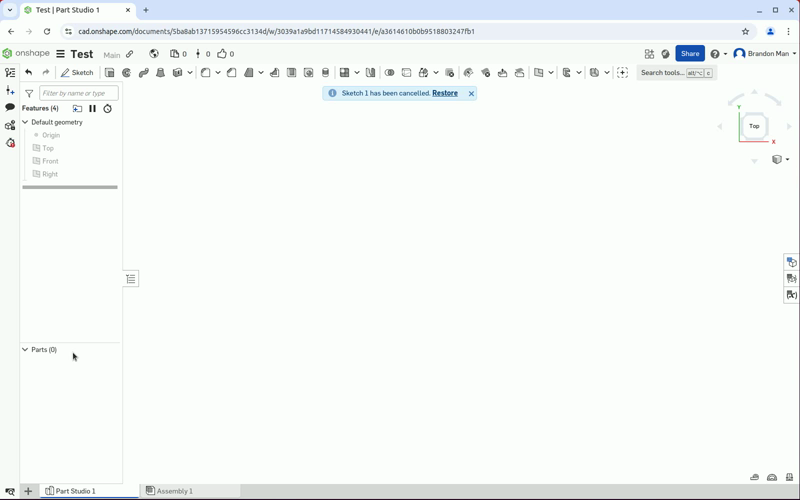
key(y)
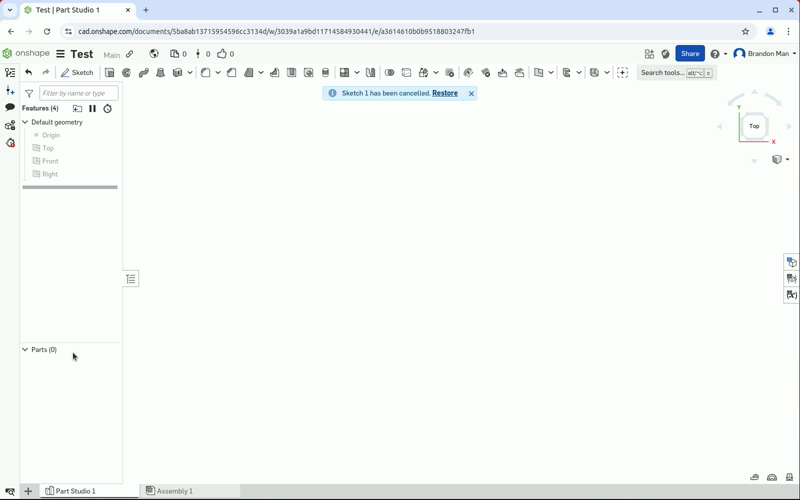
key(shift+p)
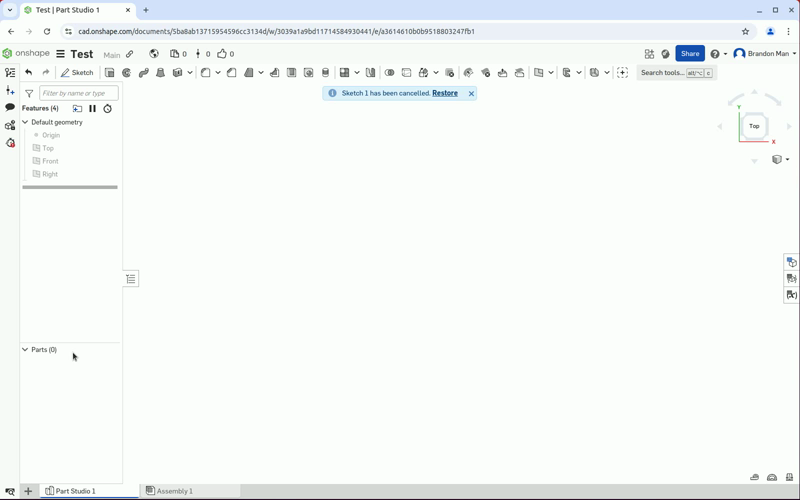
key(space)
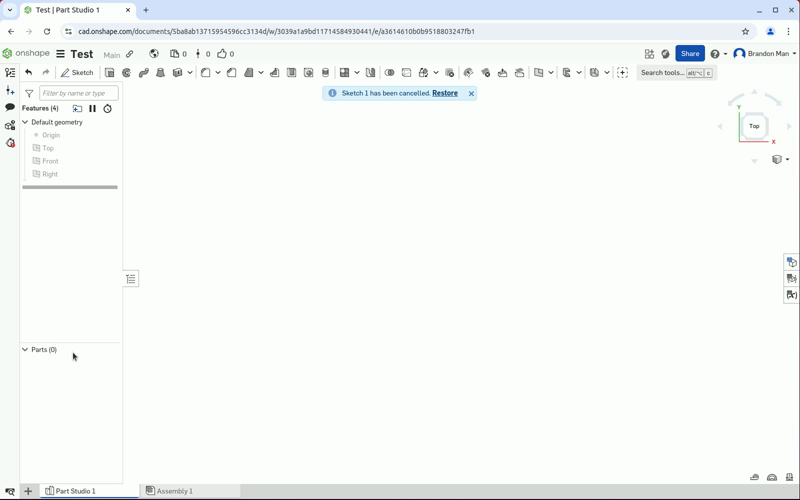
key_down(shift)
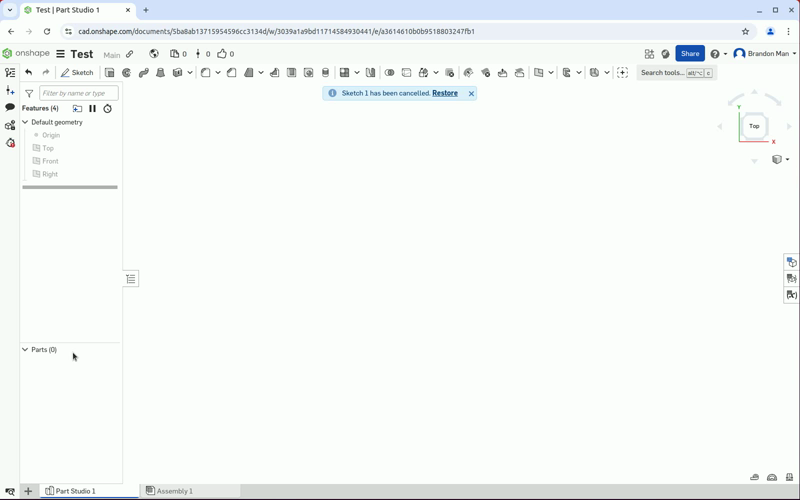
key(up)
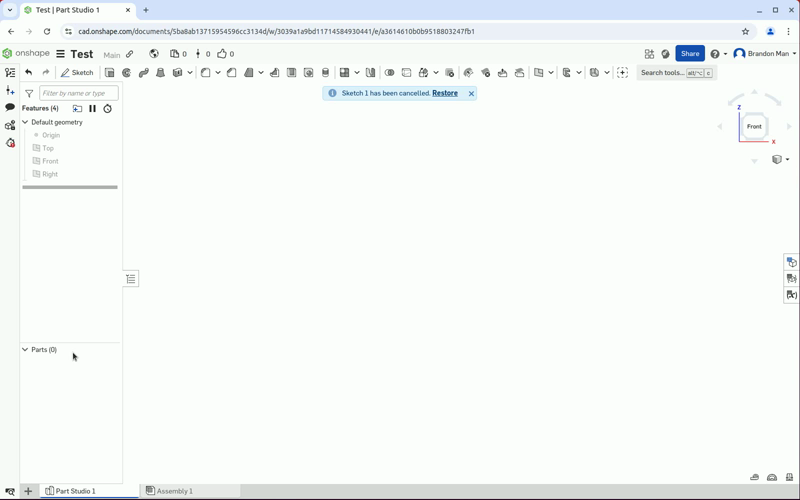
key_up(shift)
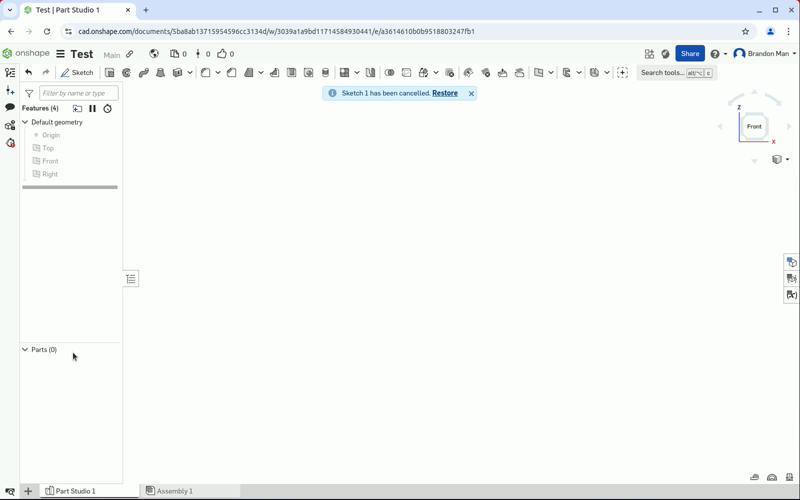
mouse_move(73, 352)
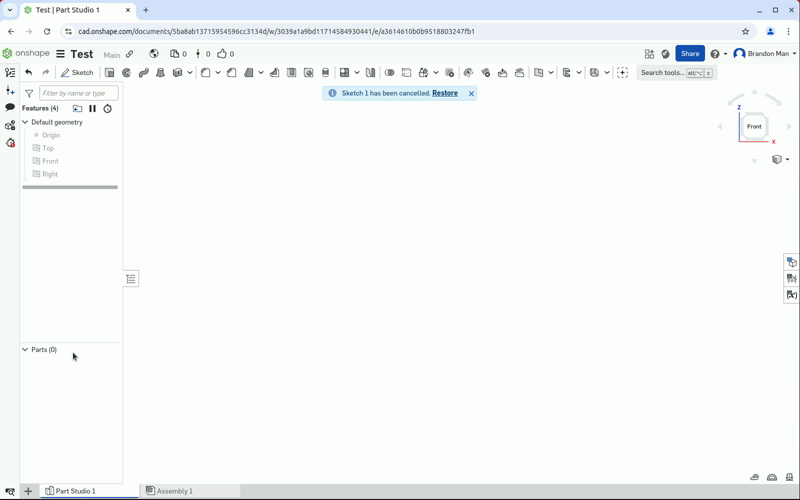
key(shift+y)
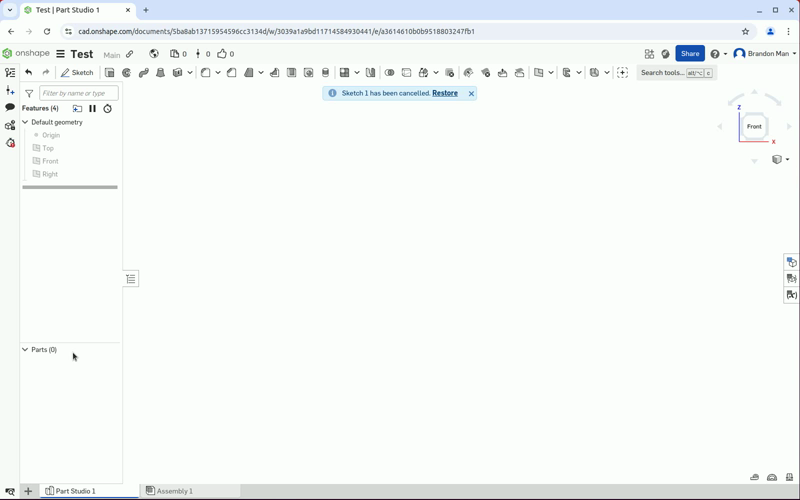
key(shift+s)
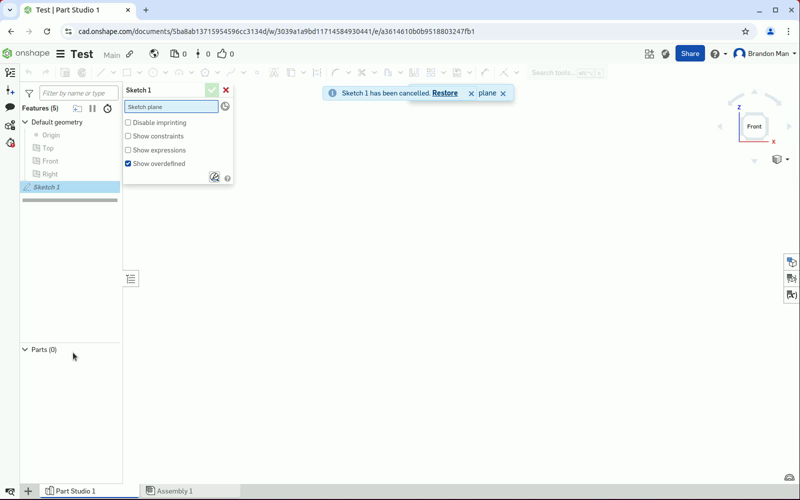
mouse_move(73, 163)
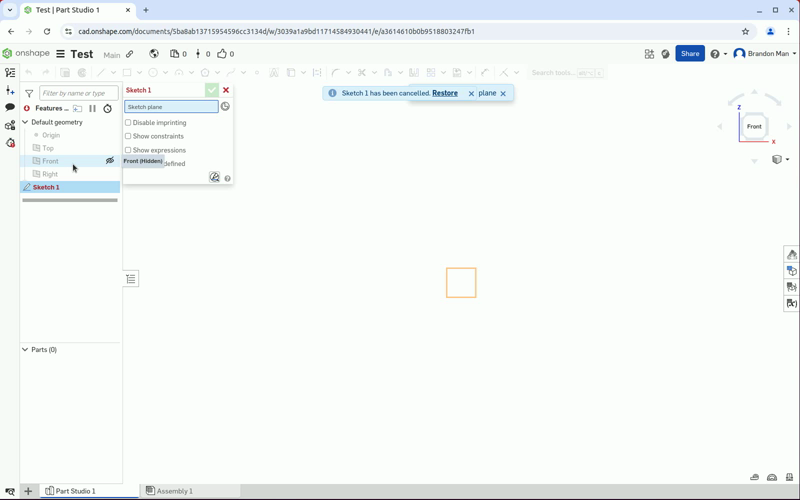
click(73, 163)
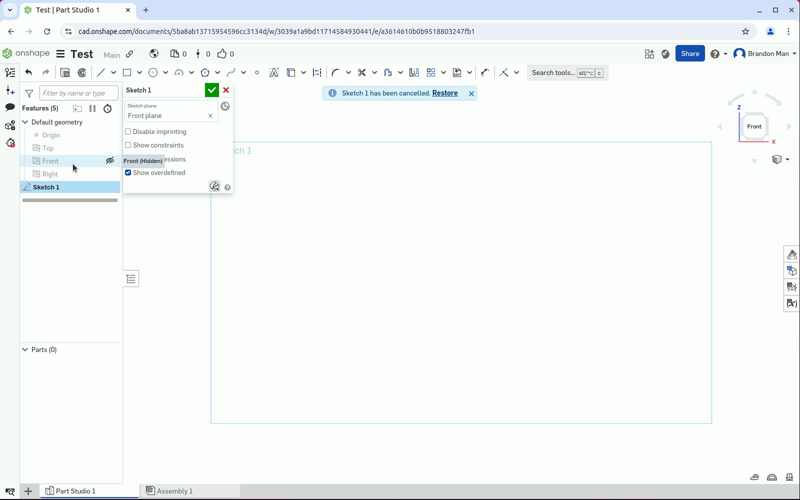
mouse_move(73, 352)
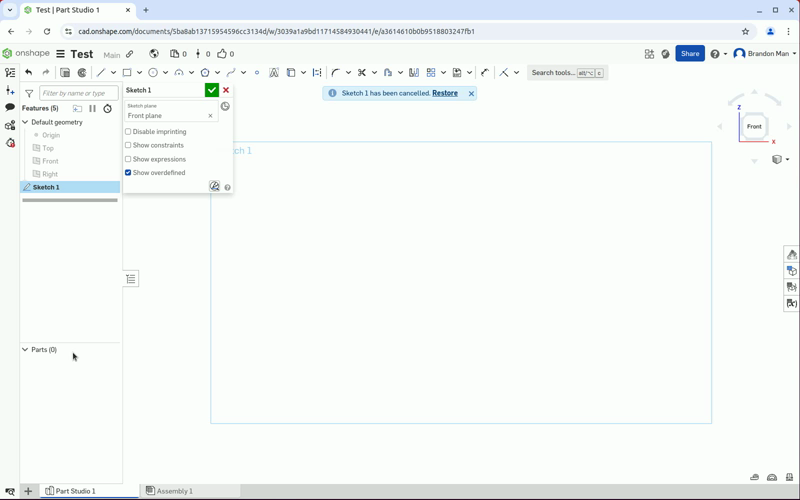
key(y)
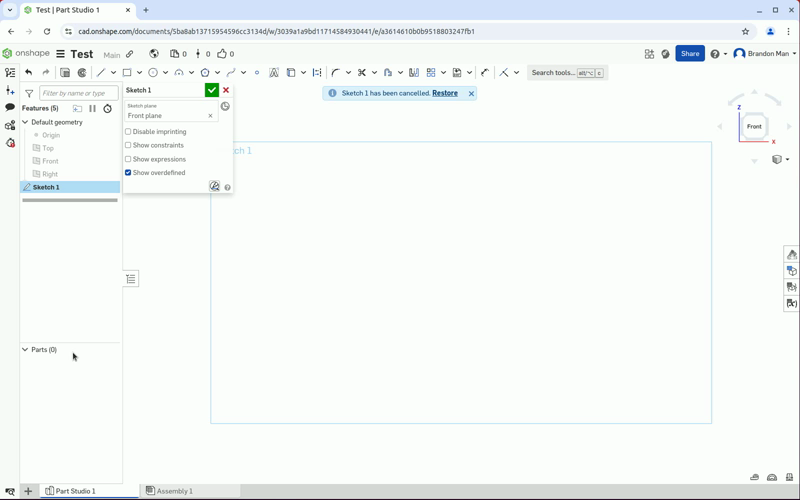
key(l)
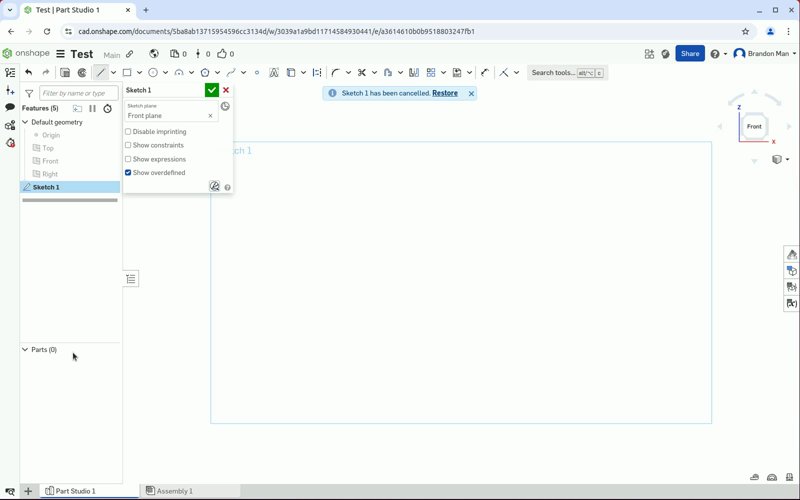
key_down(shift)
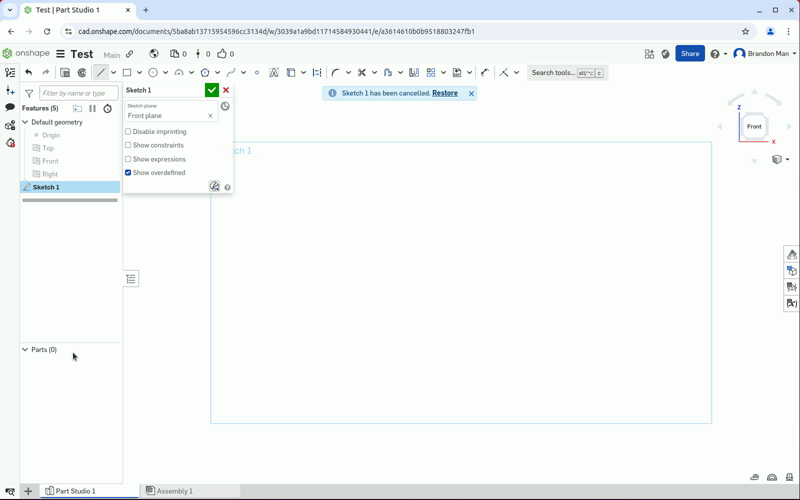
mouse_move(432, 308)
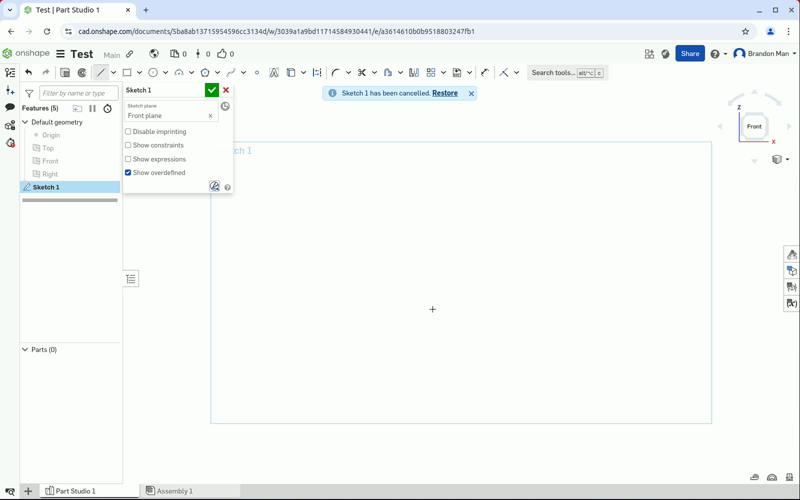
click(432, 308)
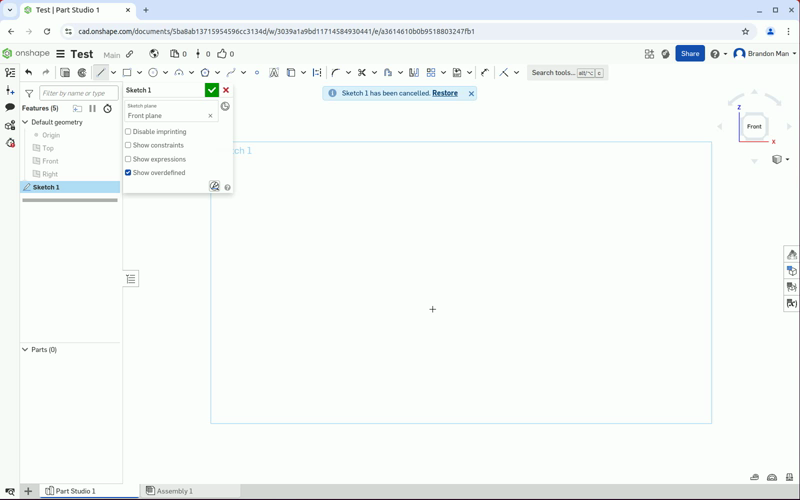
key_up(shift)
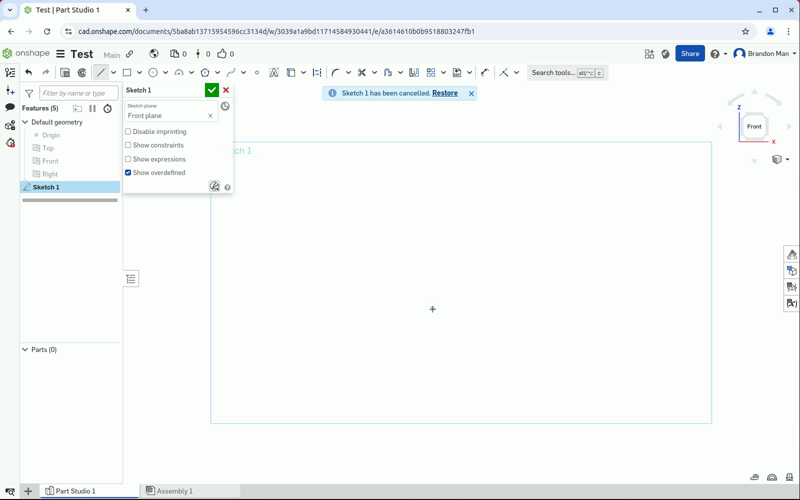
key_down(shift)
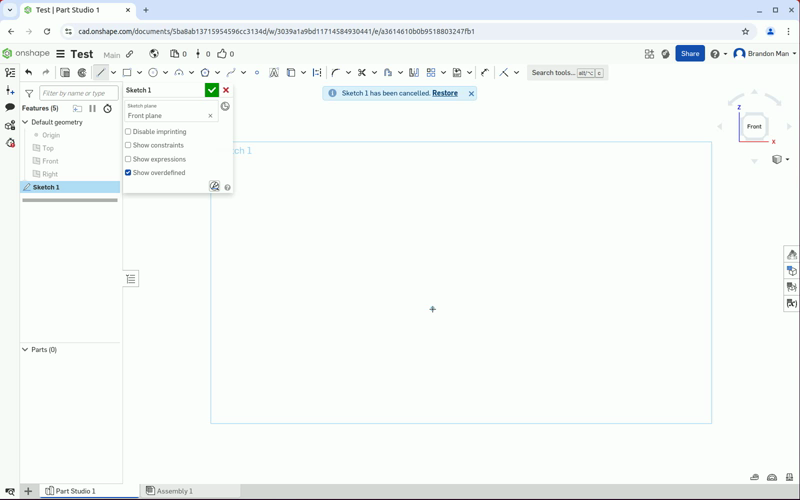
mouse_move(462, 308)
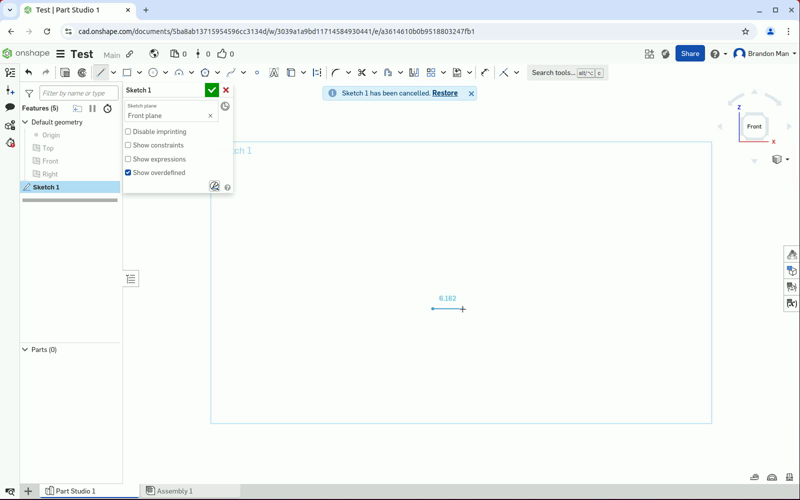
mouse_move(491, 308)
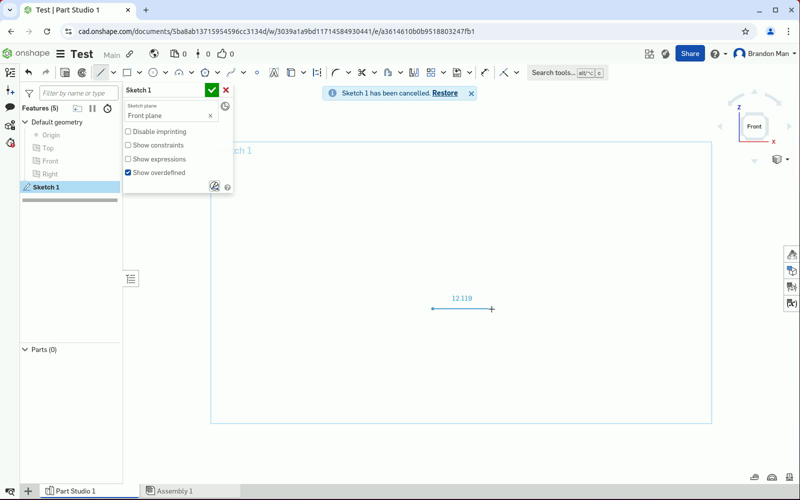
click(491, 308)
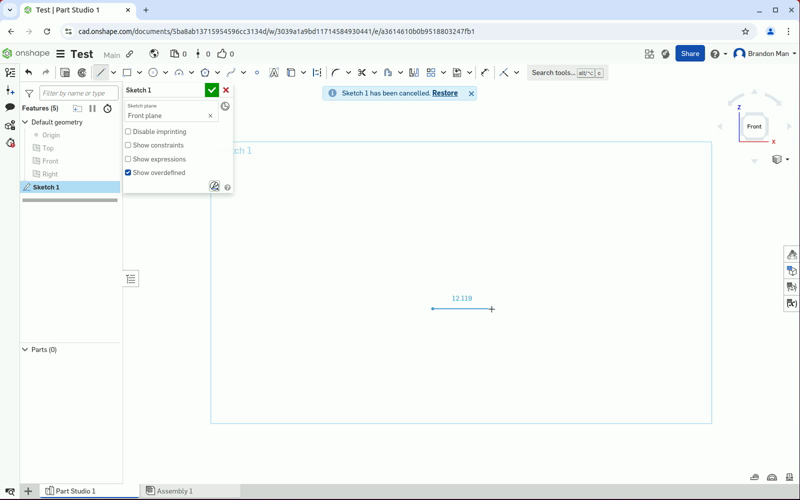
key_up(shift)
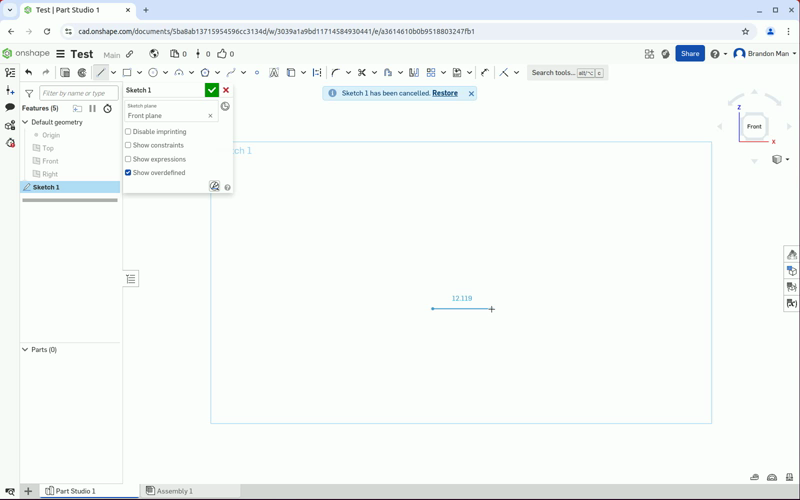
key_down(shift)
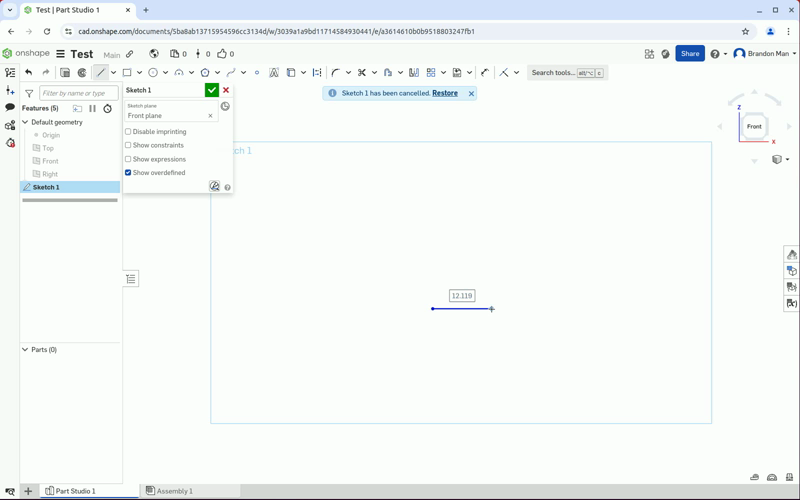
mouse_move(521, 308)
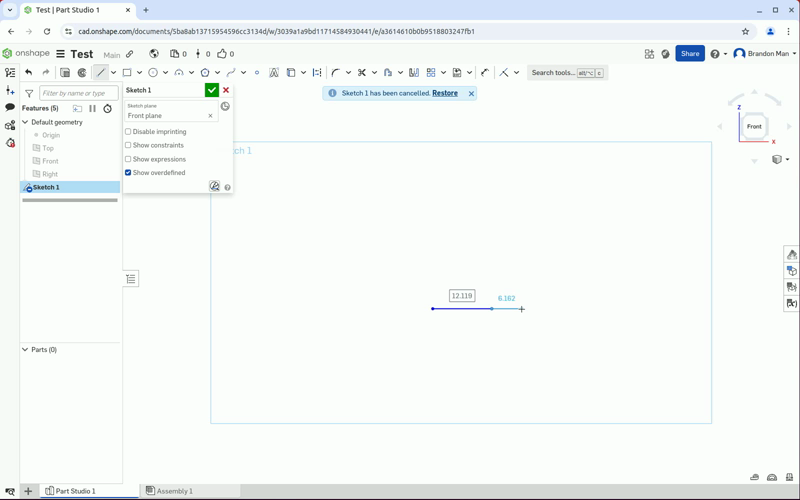
mouse_move(491, 258)
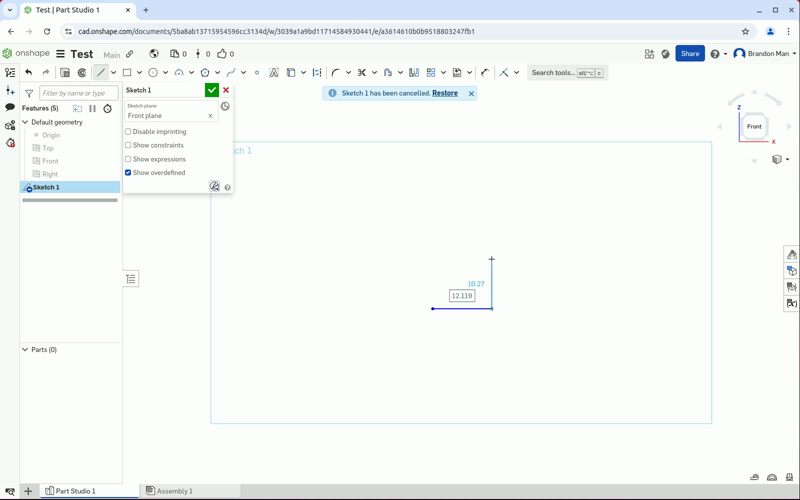
click(491, 258)
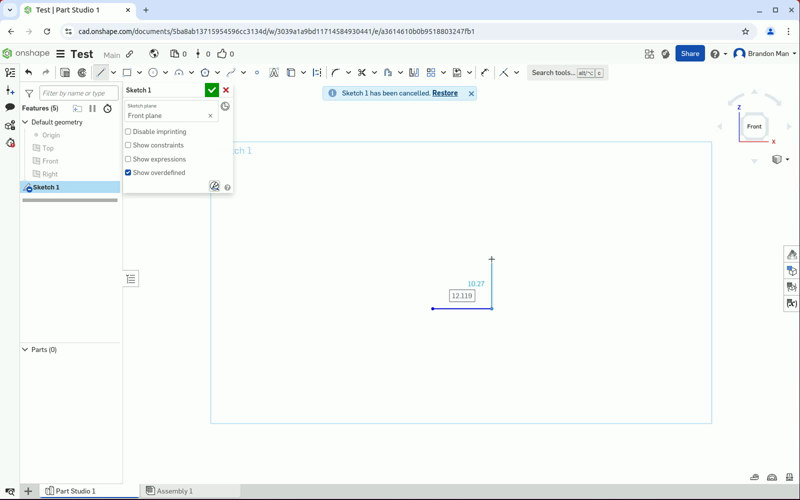
key_up(shift)
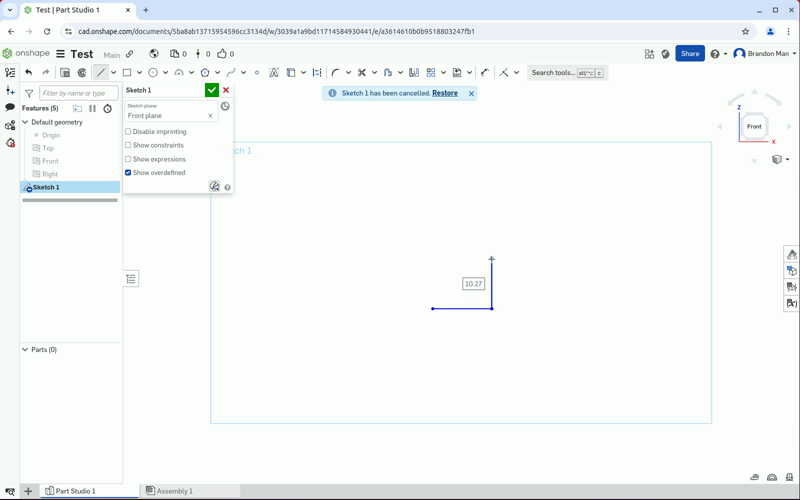
key_down(shift)
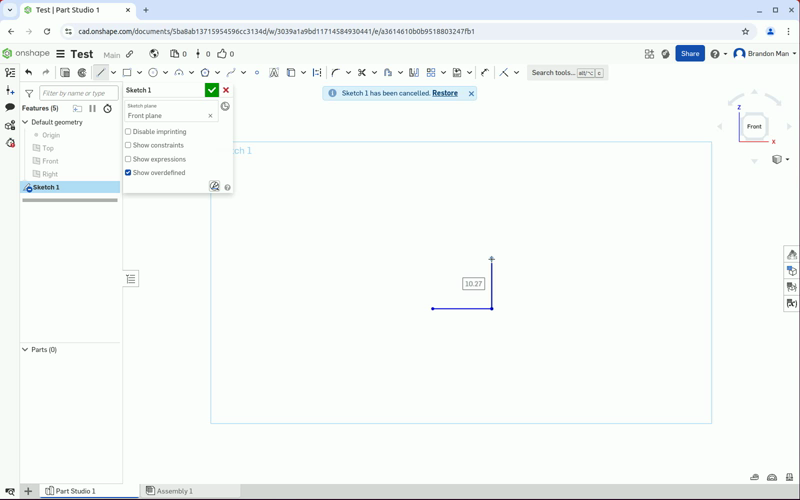
mouse_move(521, 258)
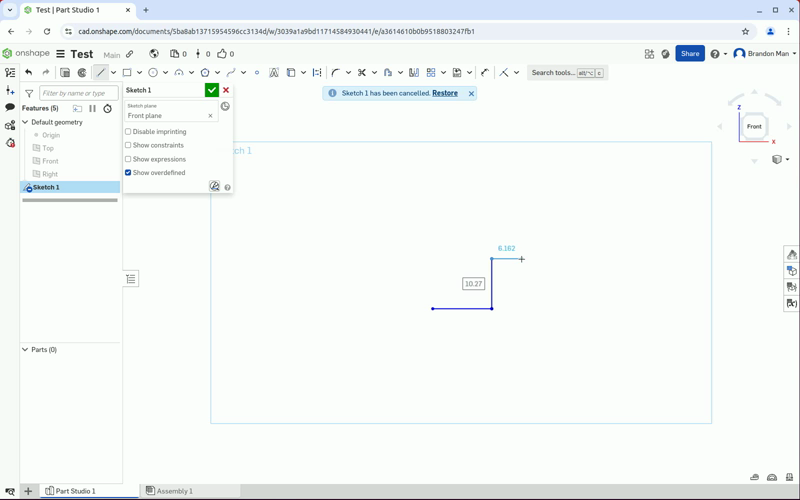
mouse_move(432, 258)
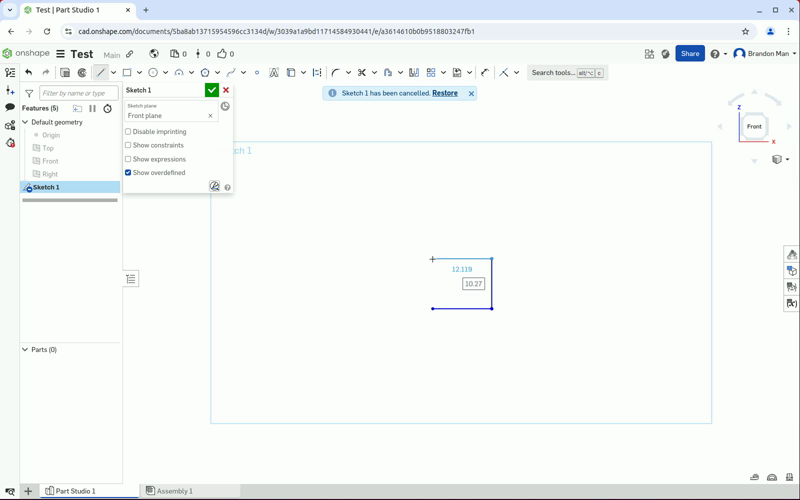
click(432, 258)
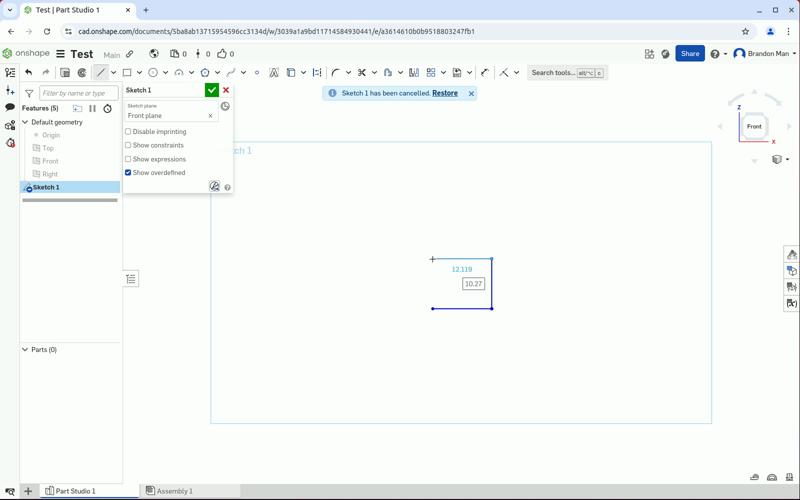
key_up(shift)
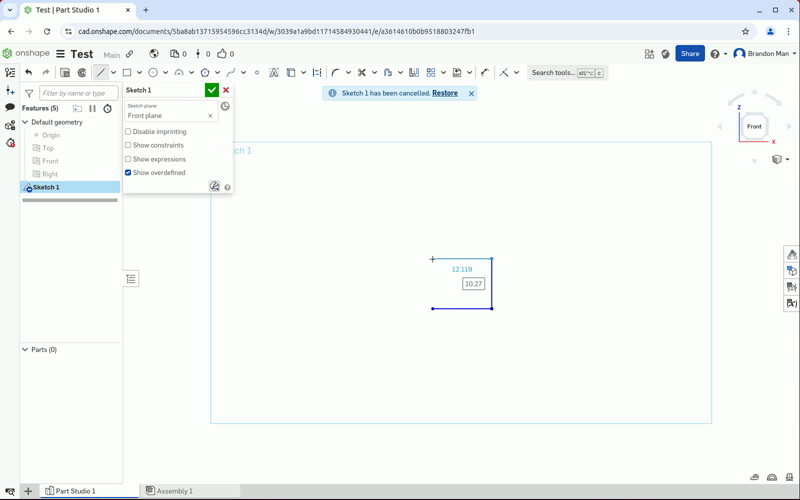
mouse_move(462, 258)
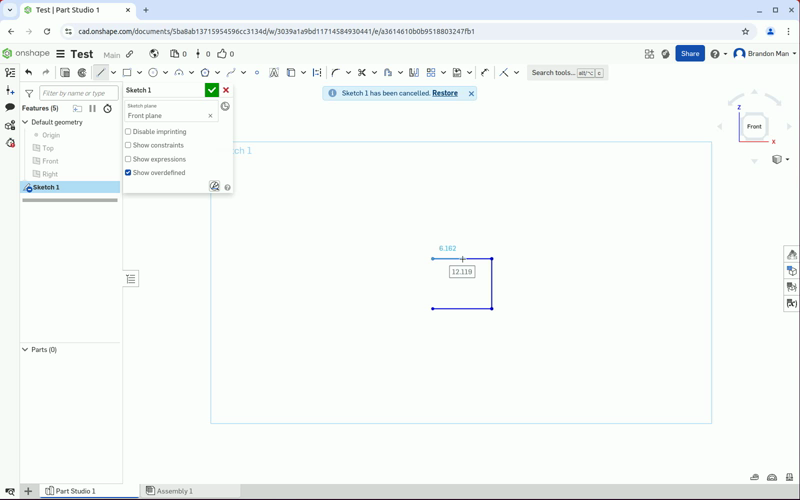
key_down(shift)
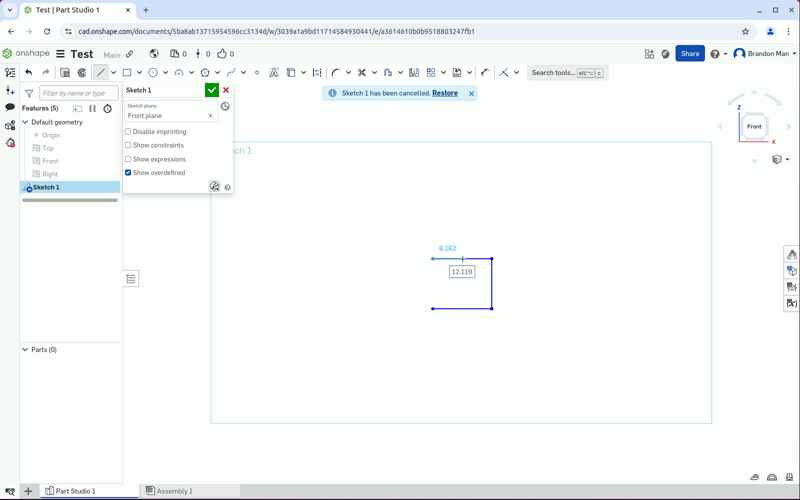
mouse_move(432, 308)
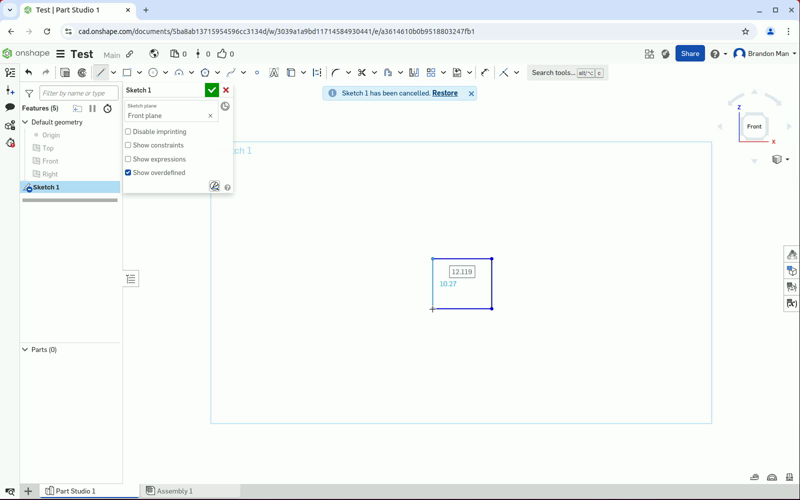
key_up(shift)
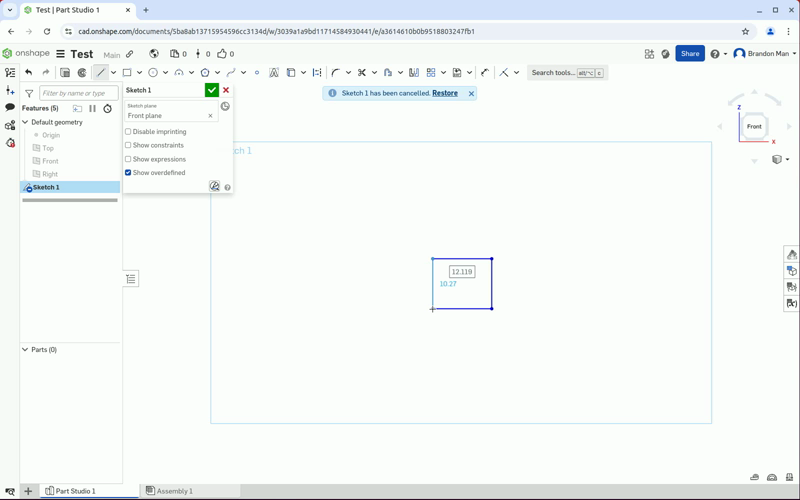
click(432, 308)
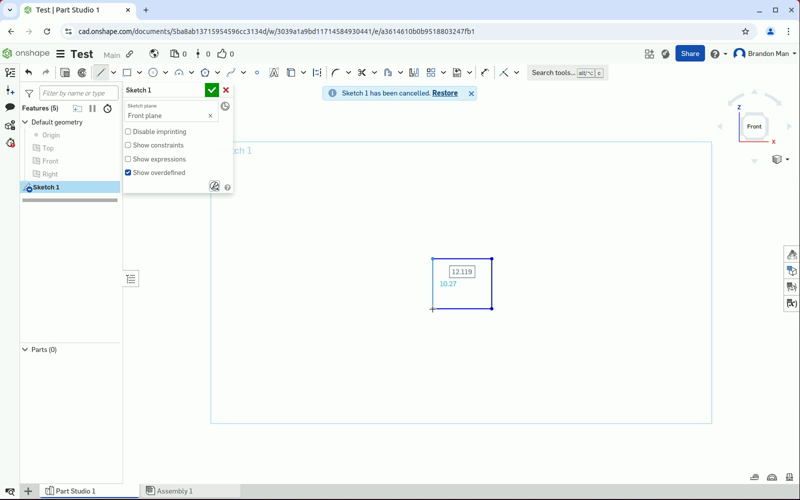
key(esc)
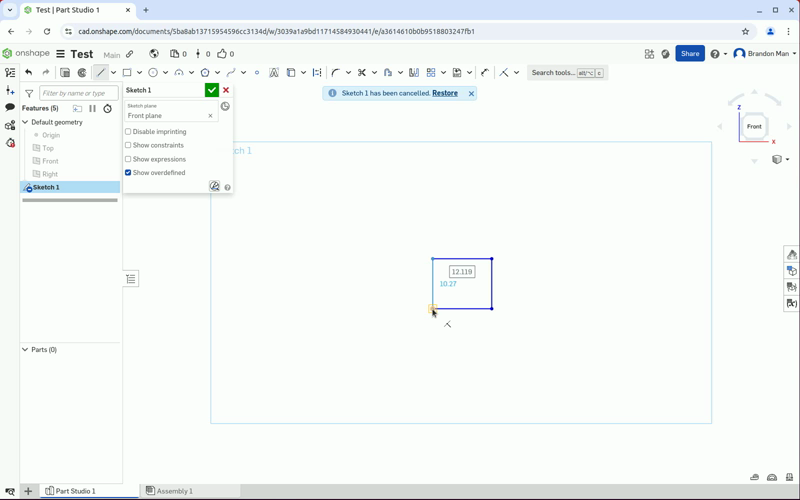
mouse_move(470, 266)
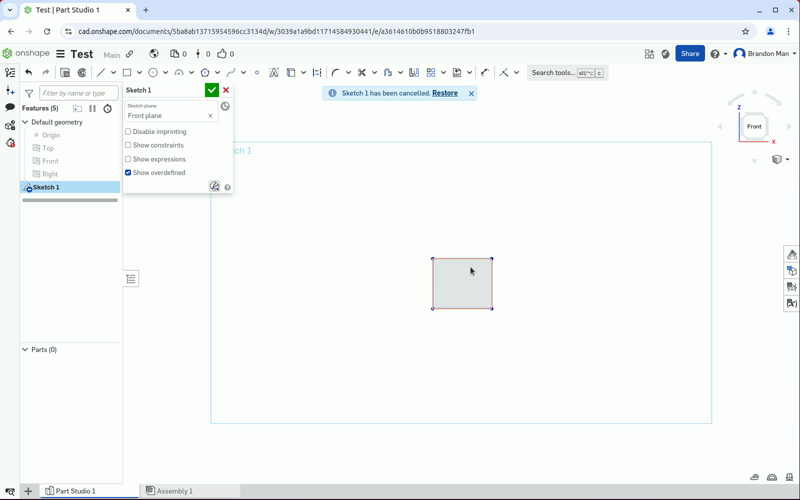
click(470, 266)
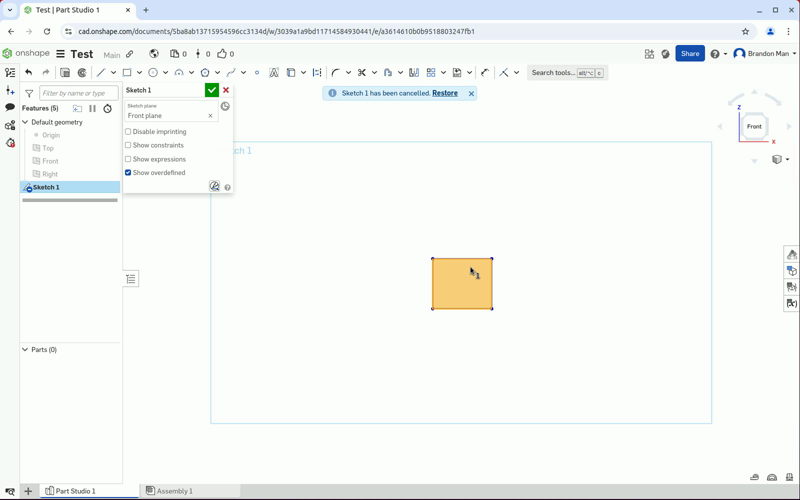
mouse_move(73, 352)
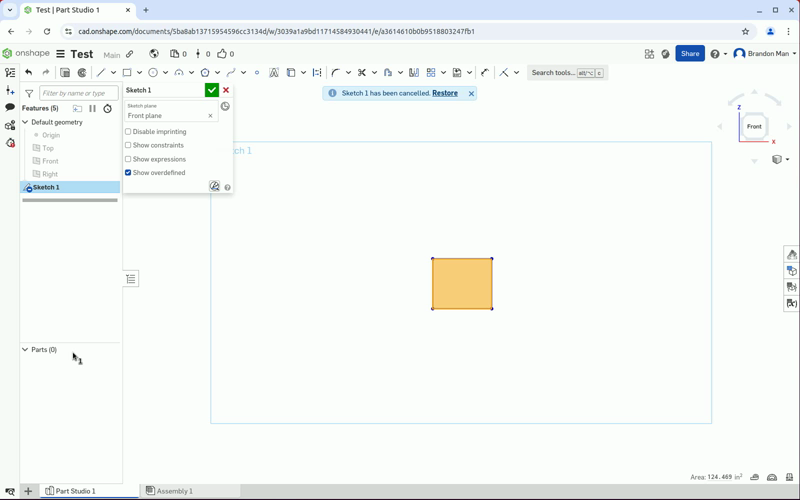
key(shift+y)
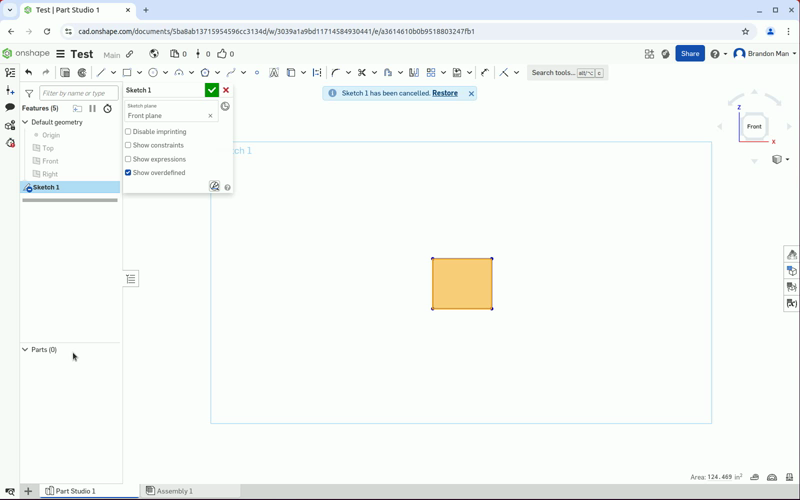
key(shift+e)
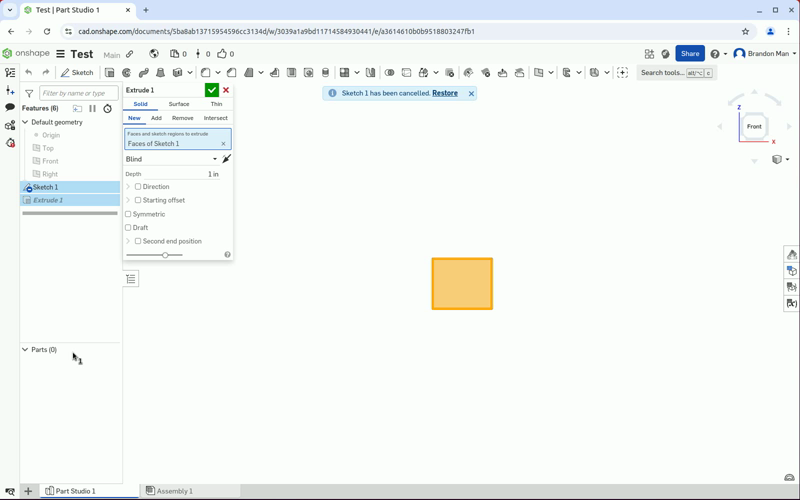
mouse_move(143, 106)
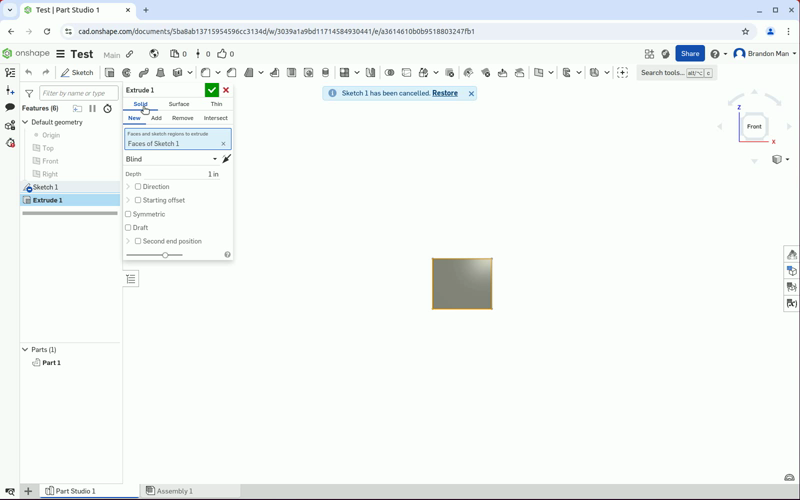
click(143, 106)
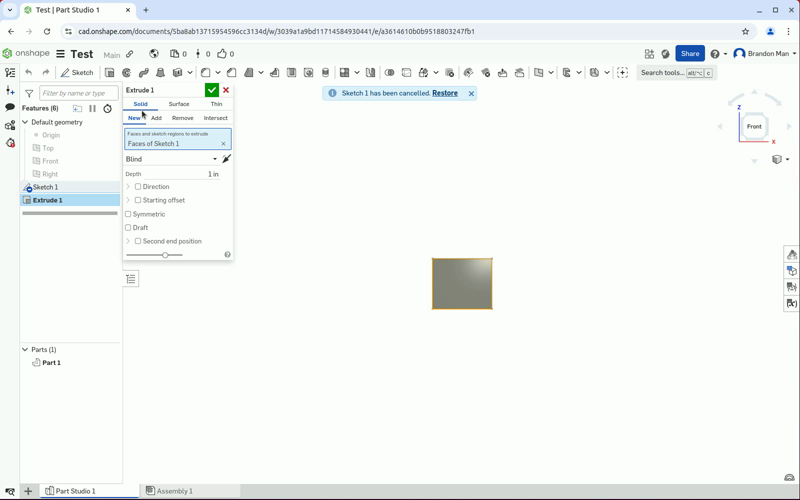
mouse_move(137, 120)
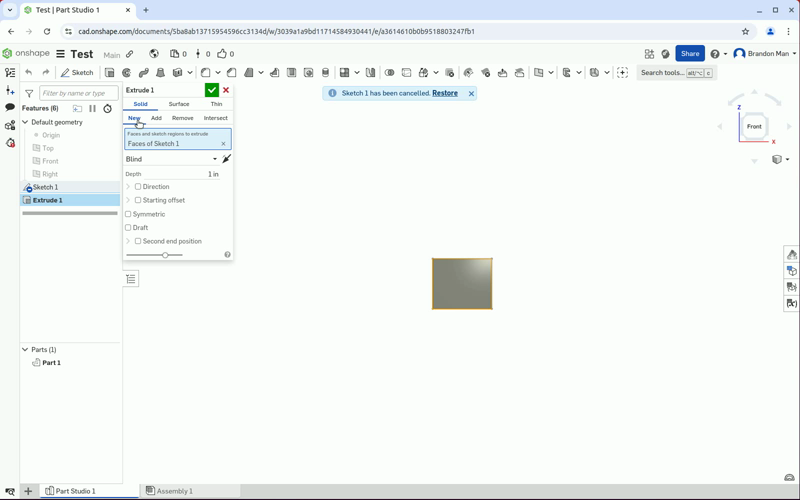
click(137, 120)
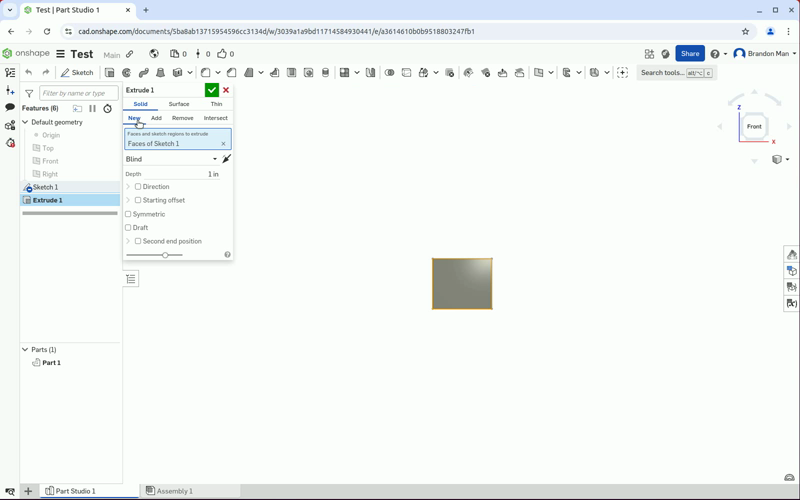
key(tab, 4)
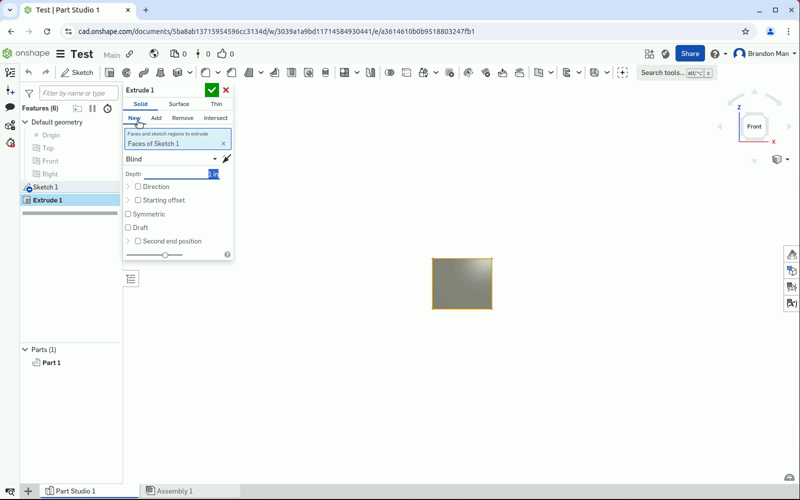
text(23.108)
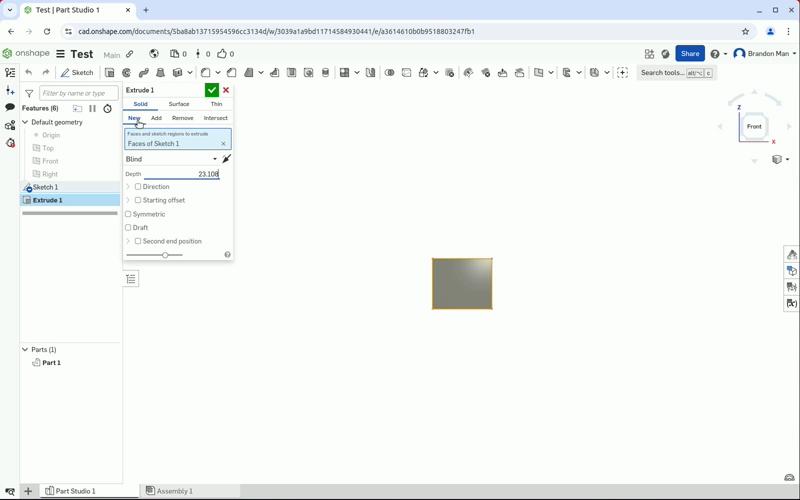
key(enter)
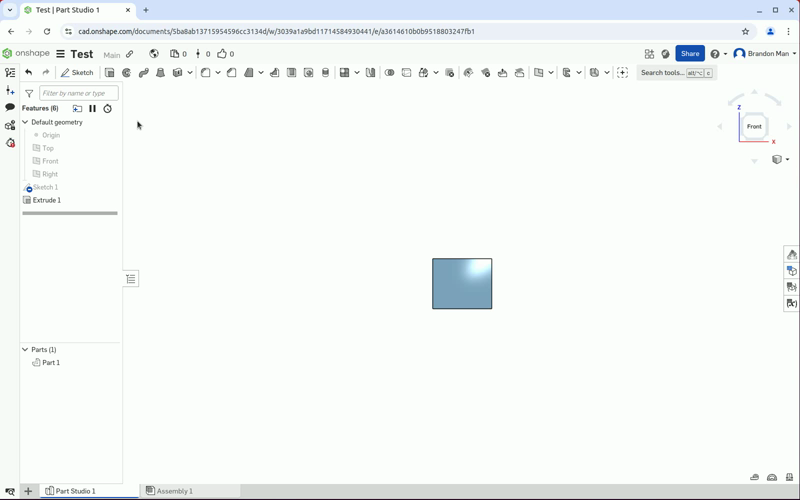
key(shift+h)
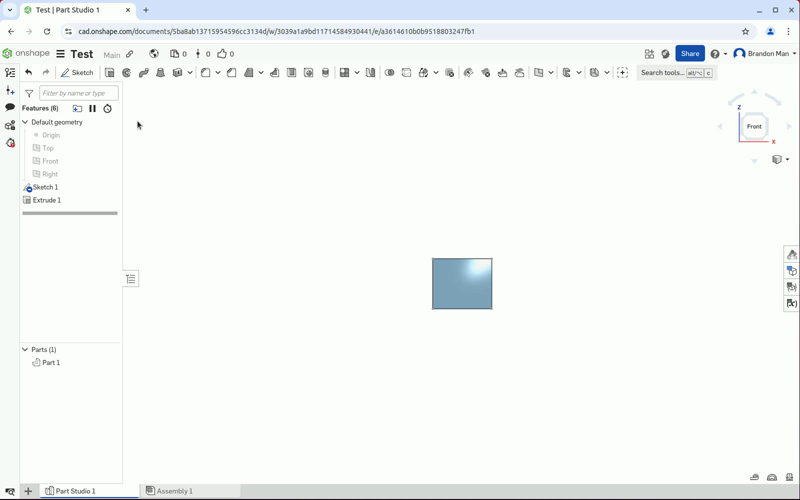
key(shift+h)
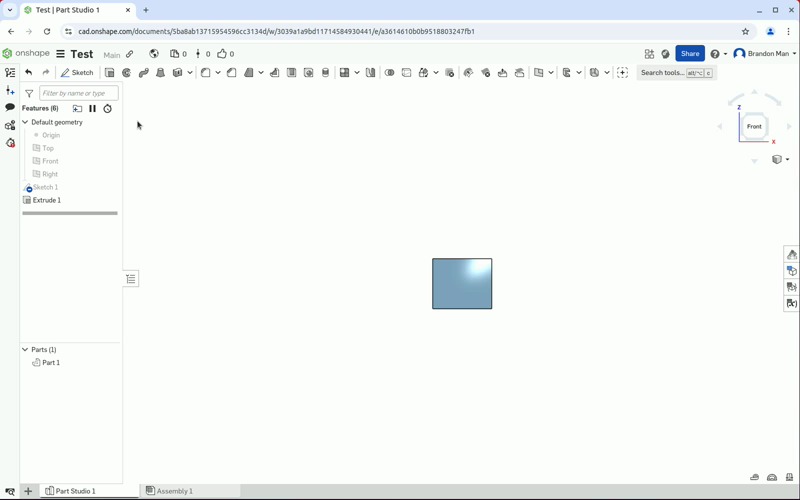
mouse_move(73, 189)
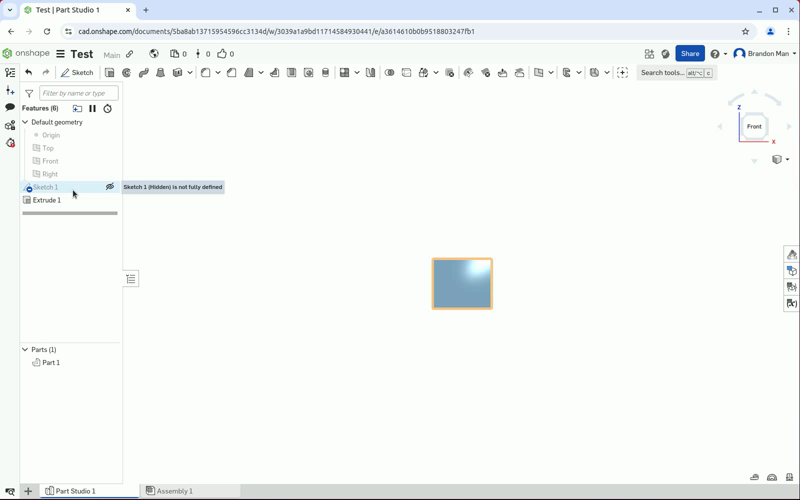
click(73, 189)
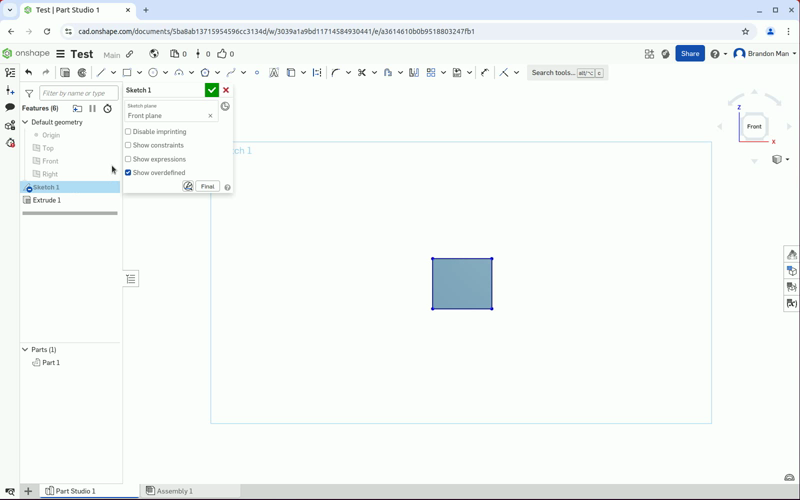
mouse_move(229, 92)
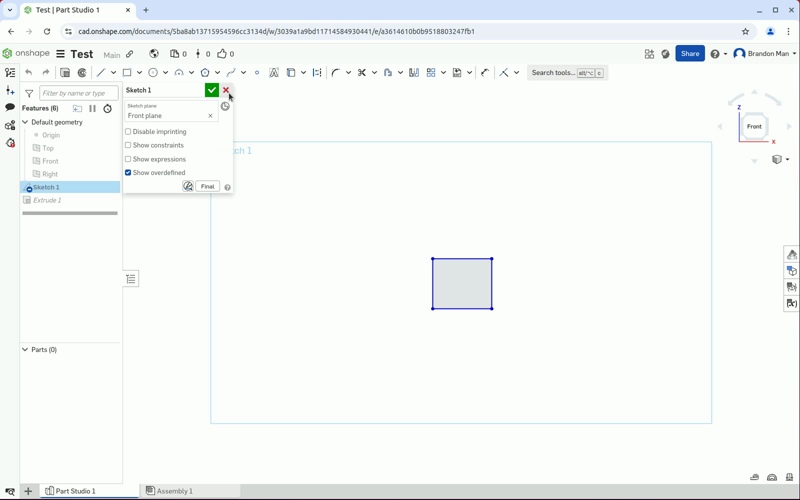
click(229, 92)
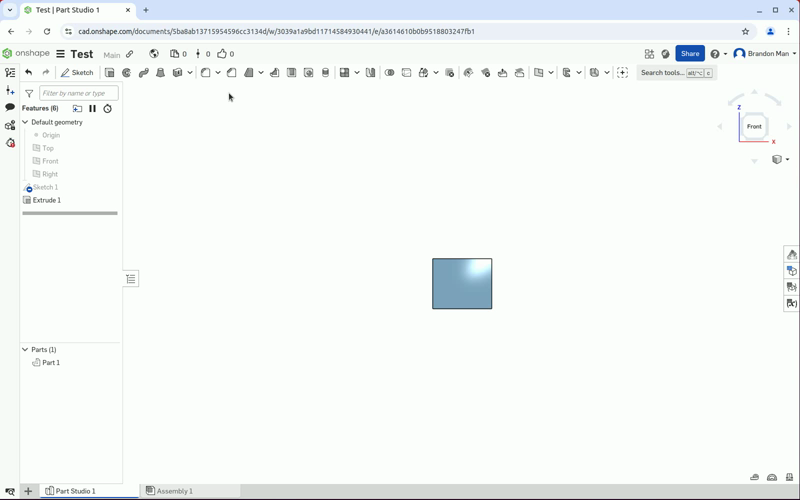
mouse_move(541, 75)
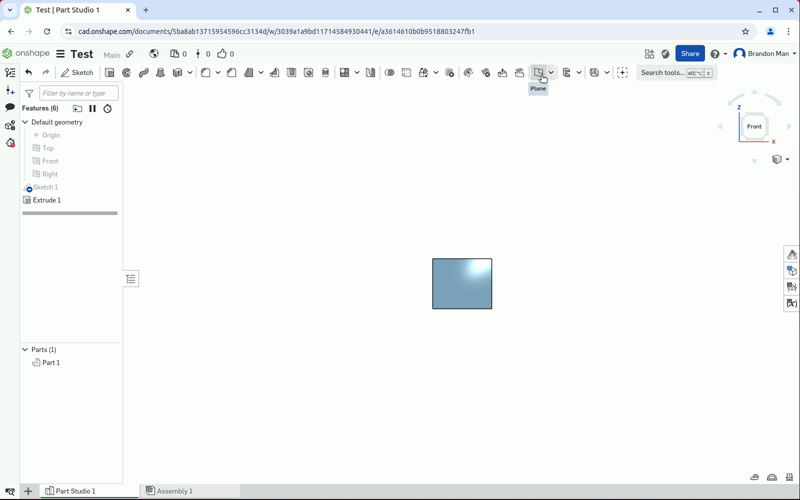
click(541, 75)
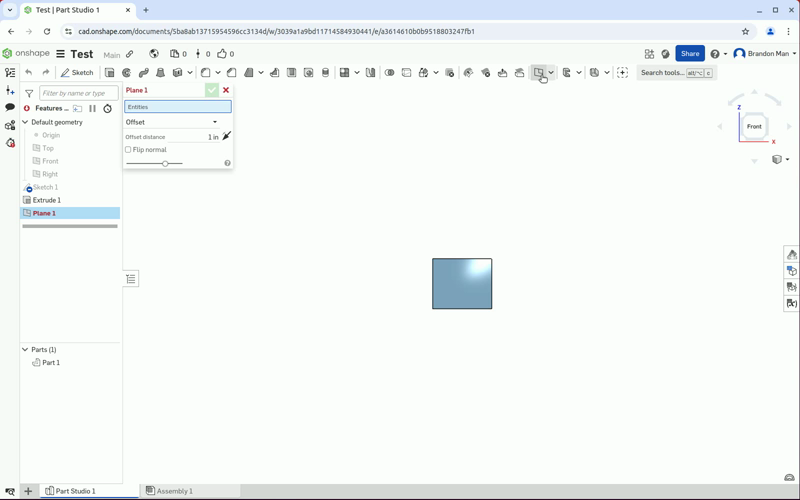
mouse_move(73, 163)
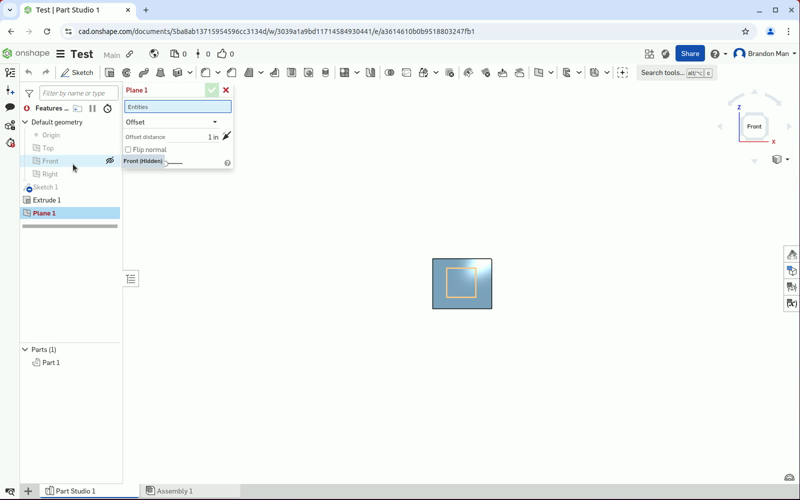
click(73, 163)
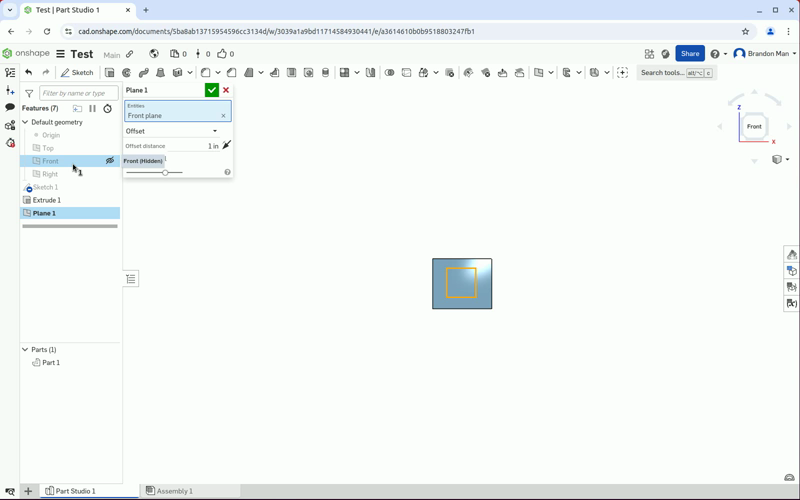
key(tab, 2)
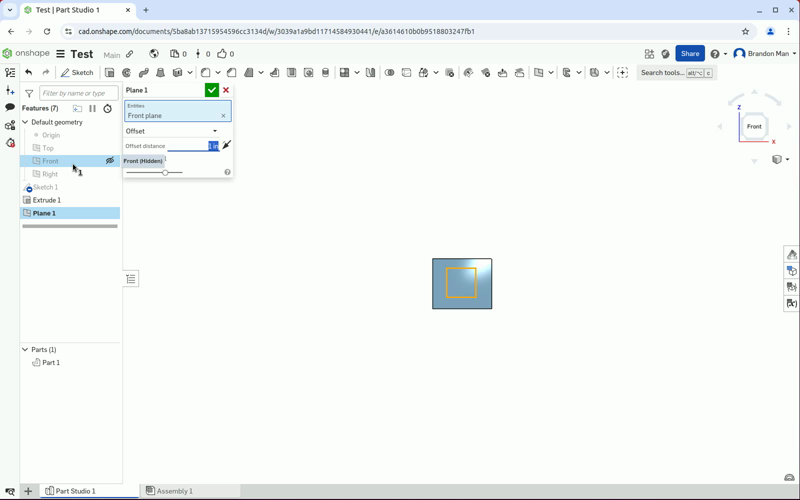
text(23.108)
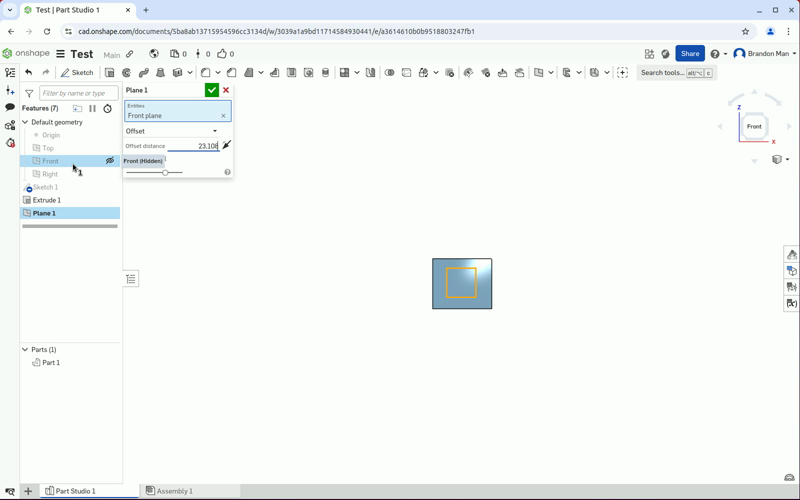
key(enter, 2)
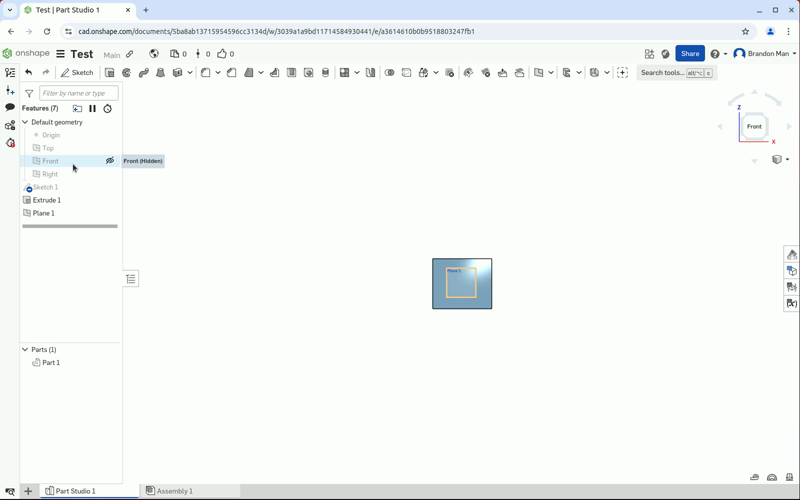
key(shift+s)
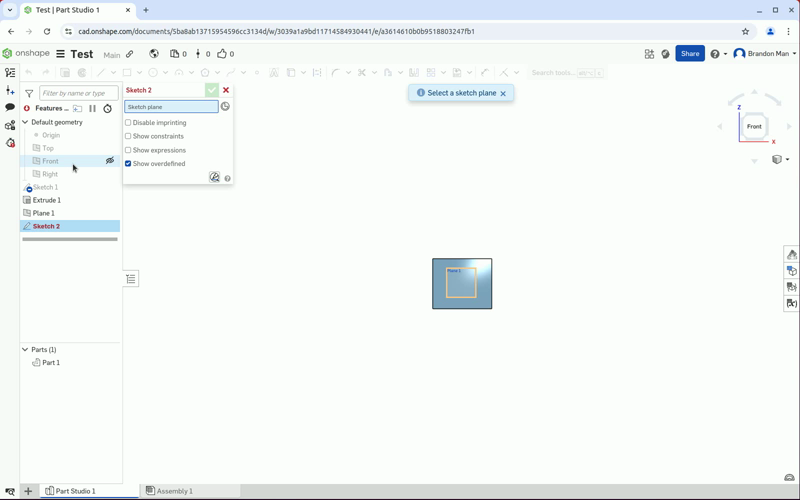
mouse_move(73, 215)
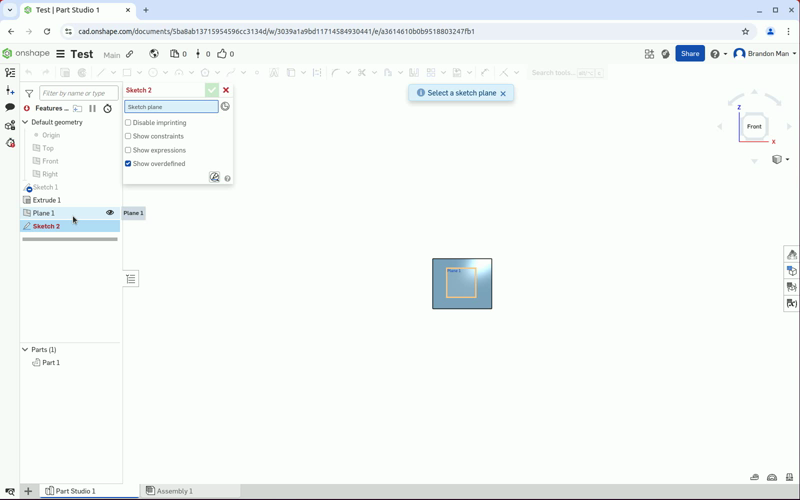
click(73, 215)
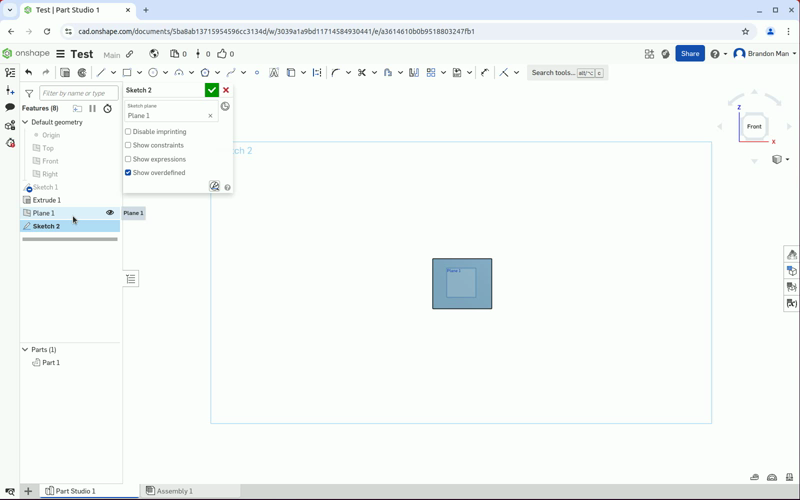
mouse_move(73, 352)
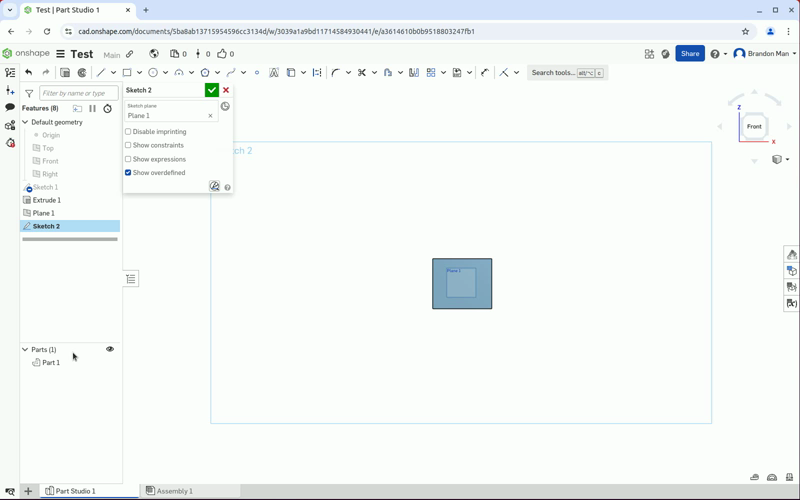
key(y)
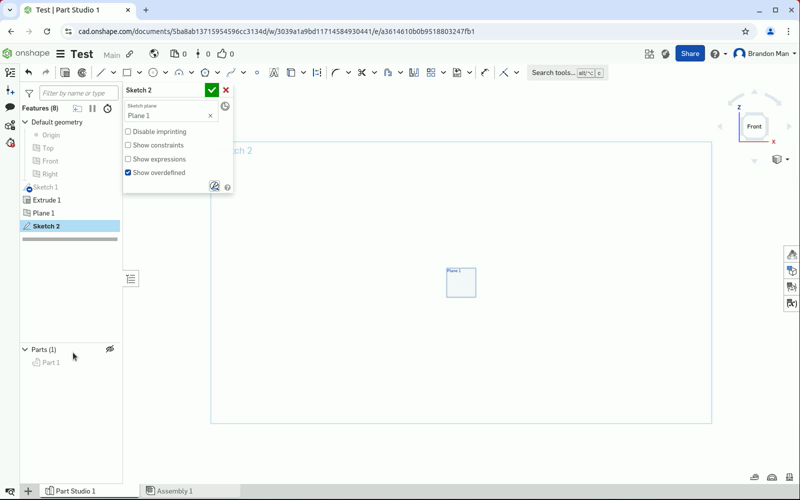
key(l)
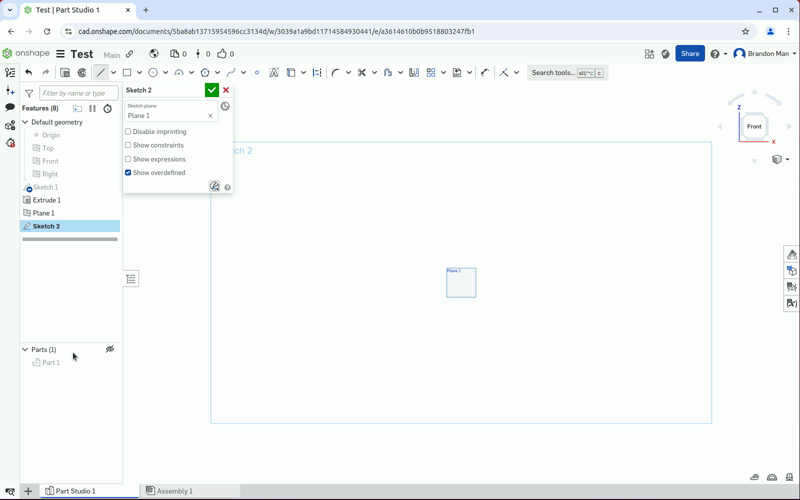
key_down(shift)
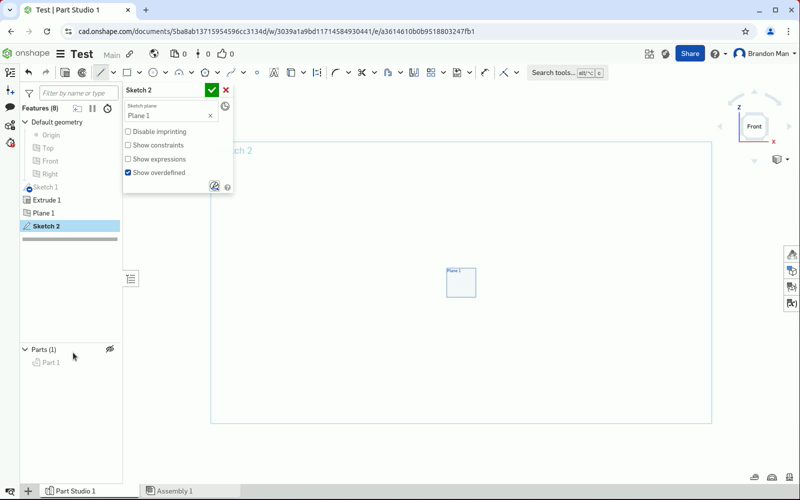
mouse_move(434, 305)
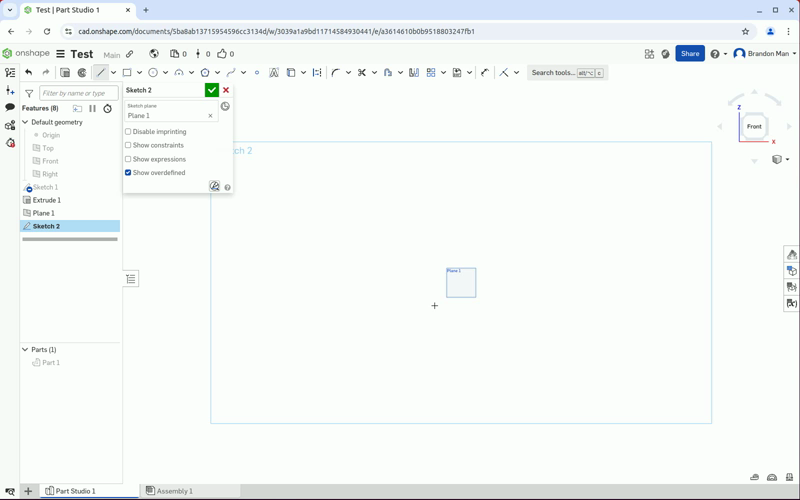
click(434, 305)
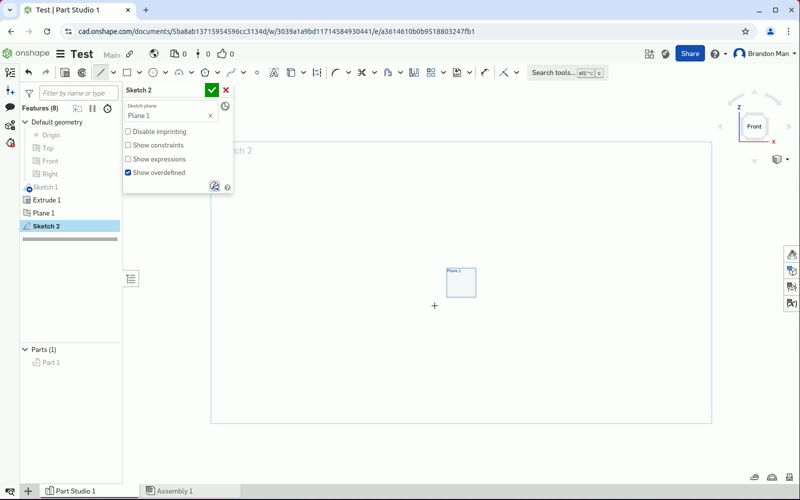
key_up(shift)
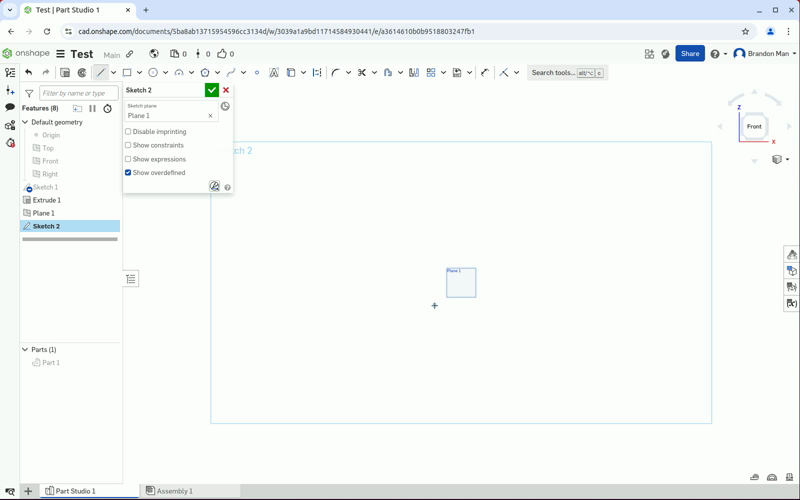
key_down(shift)
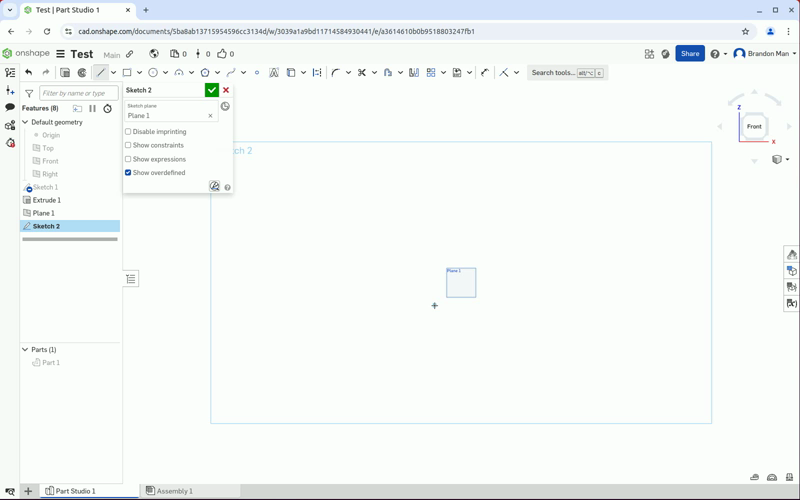
mouse_move(464, 305)
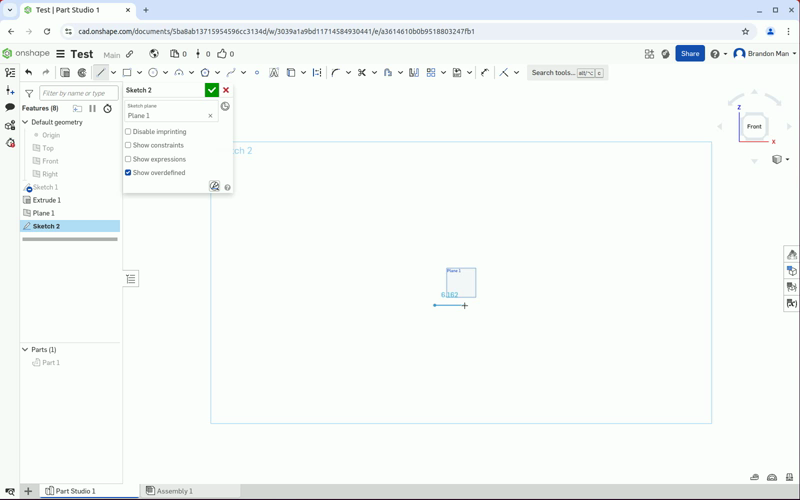
mouse_move(489, 305)
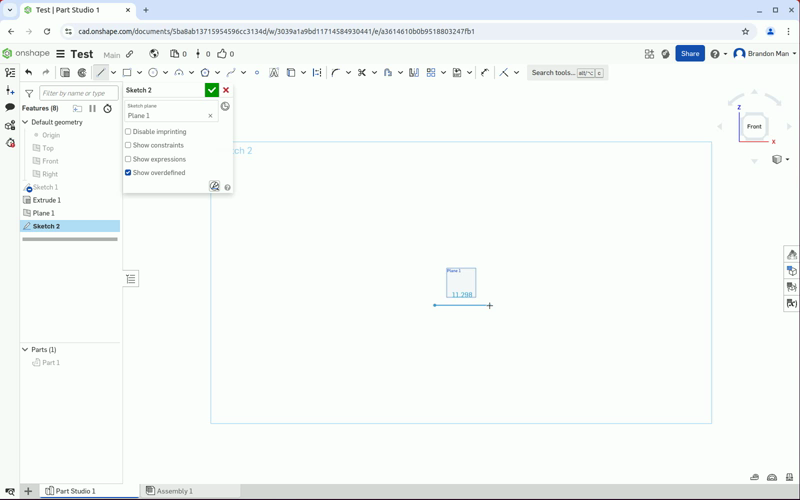
click(489, 305)
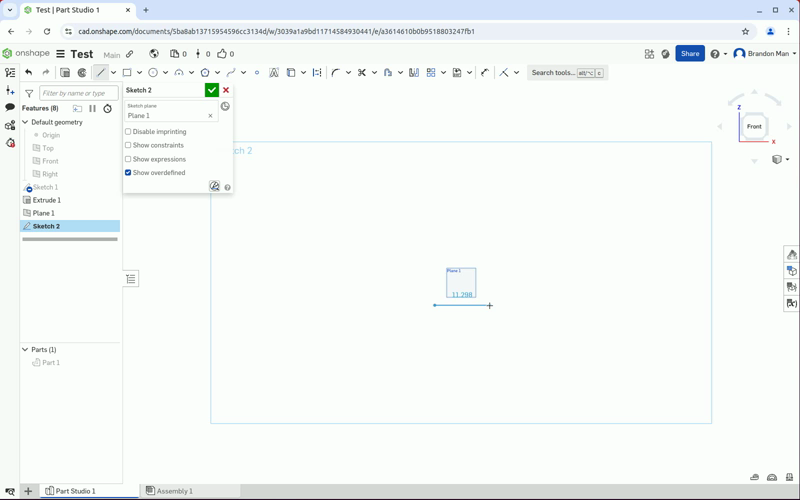
key_up(shift)
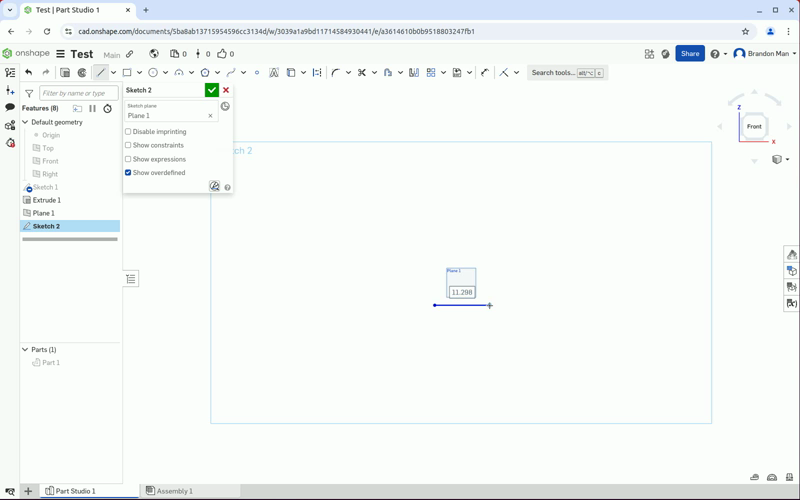
key_down(shift)
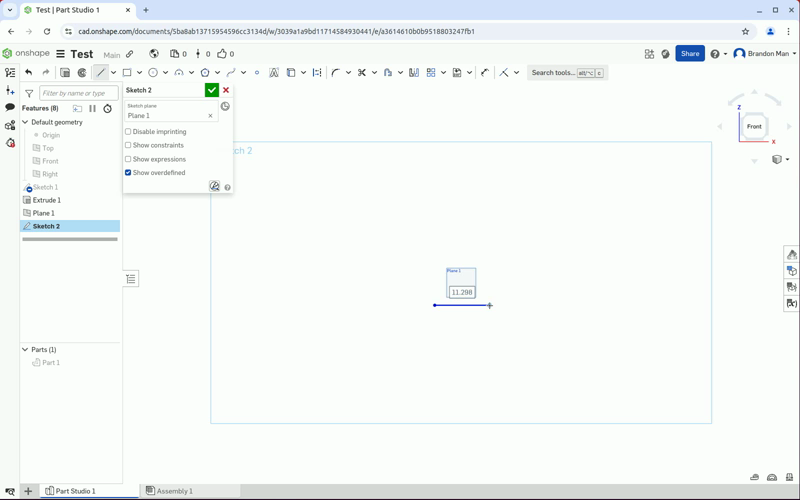
mouse_move(519, 305)
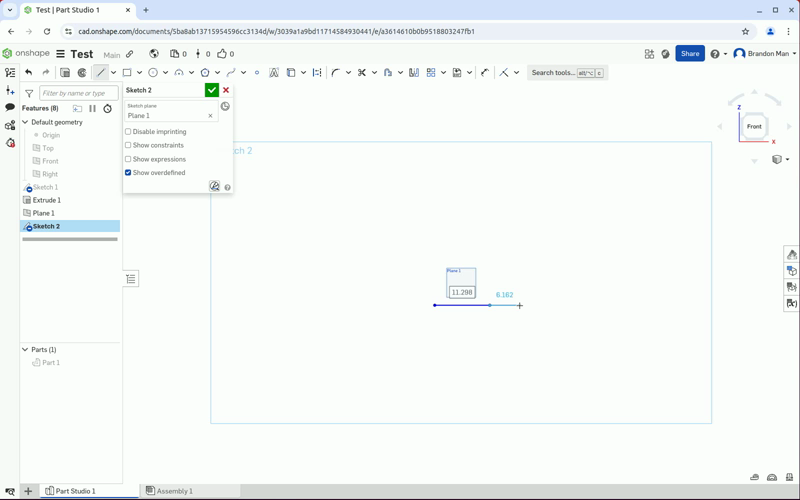
mouse_move(489, 262)
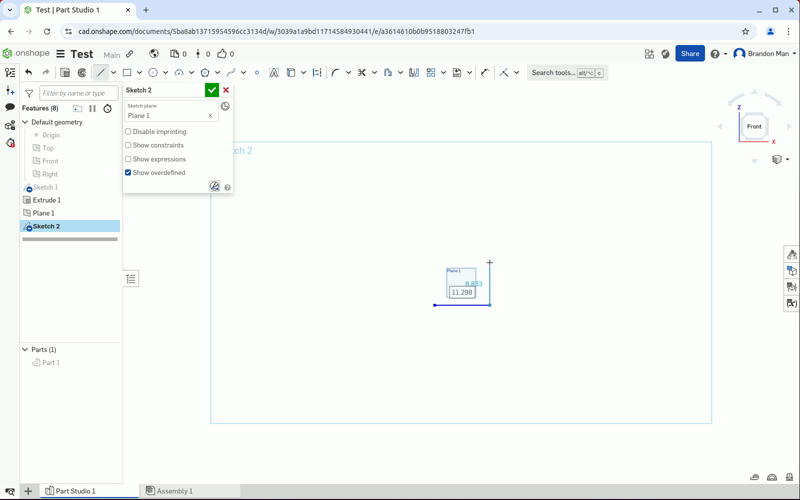
click(489, 262)
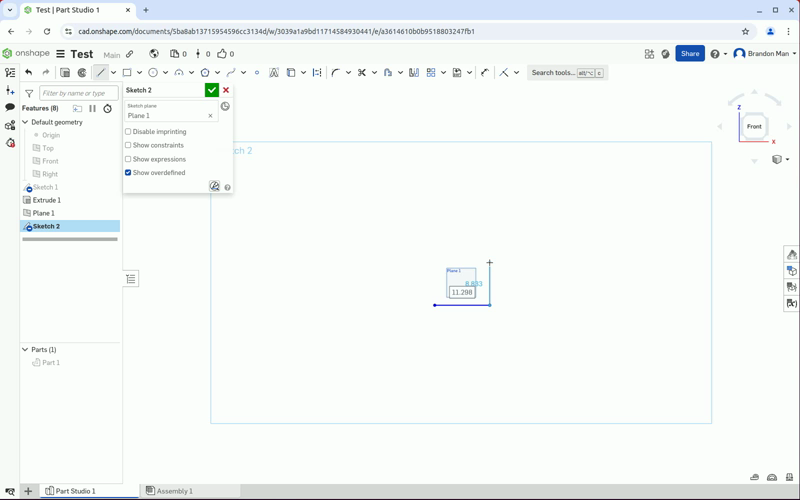
key_up(shift)
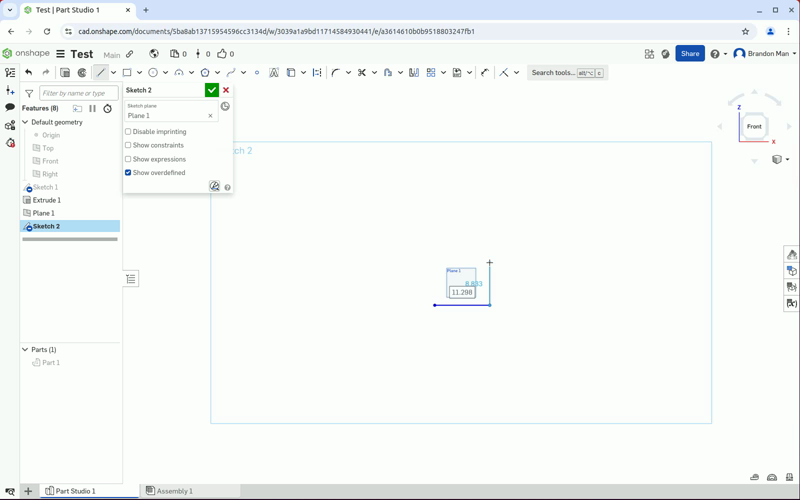
key_down(shift)
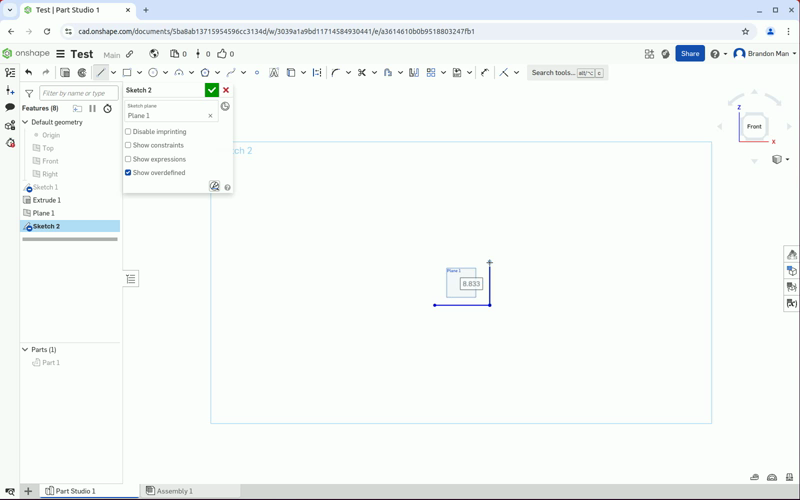
mouse_move(519, 262)
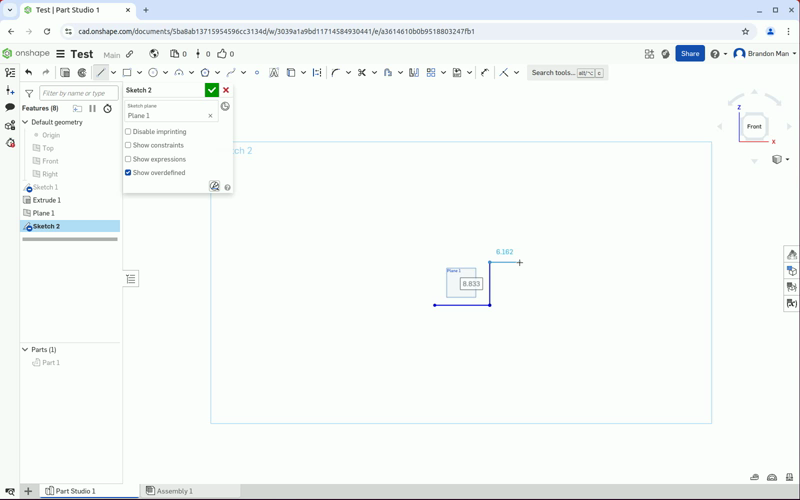
mouse_move(434, 262)
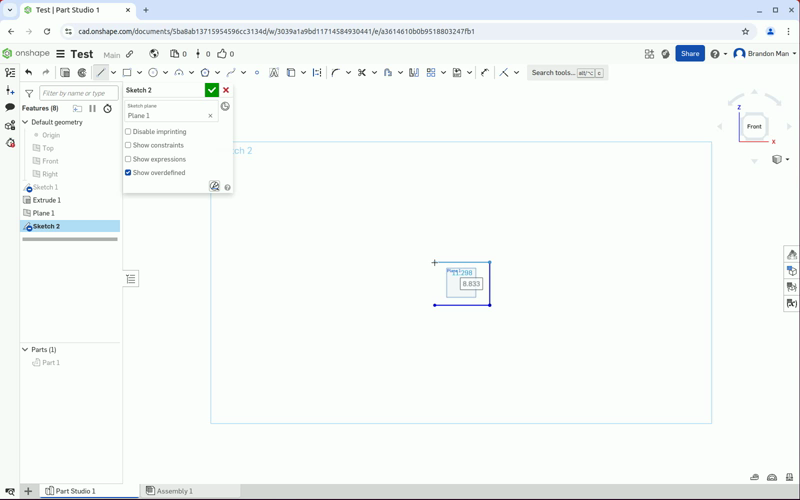
click(434, 262)
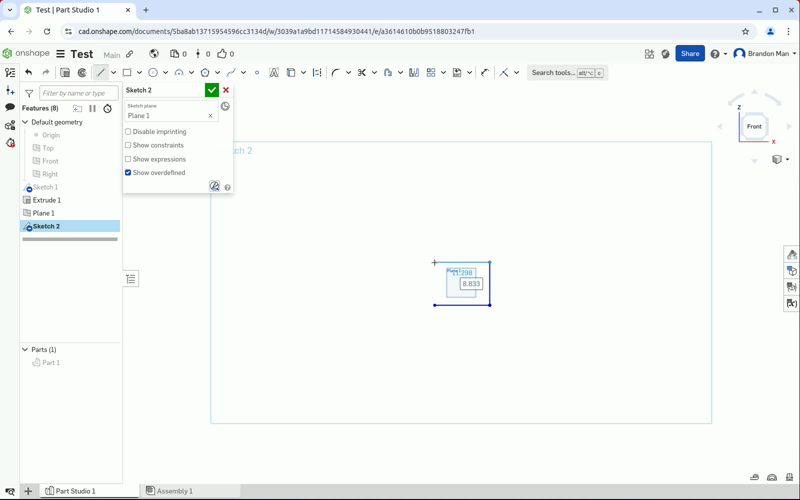
key_up(shift)
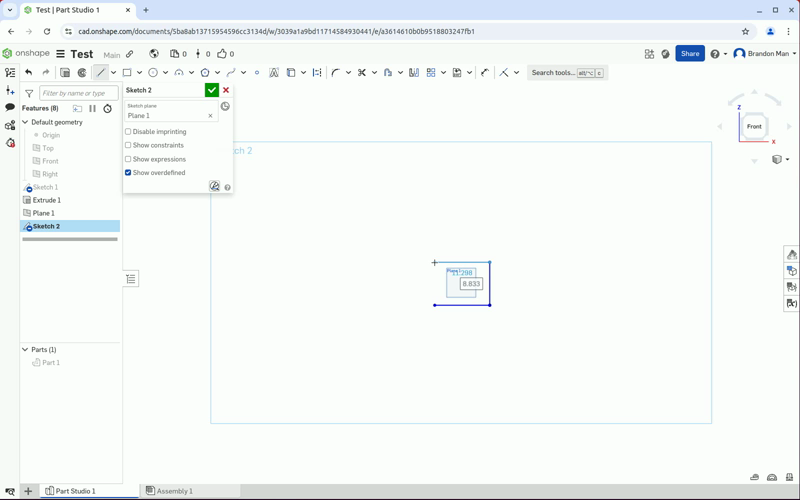
mouse_move(464, 262)
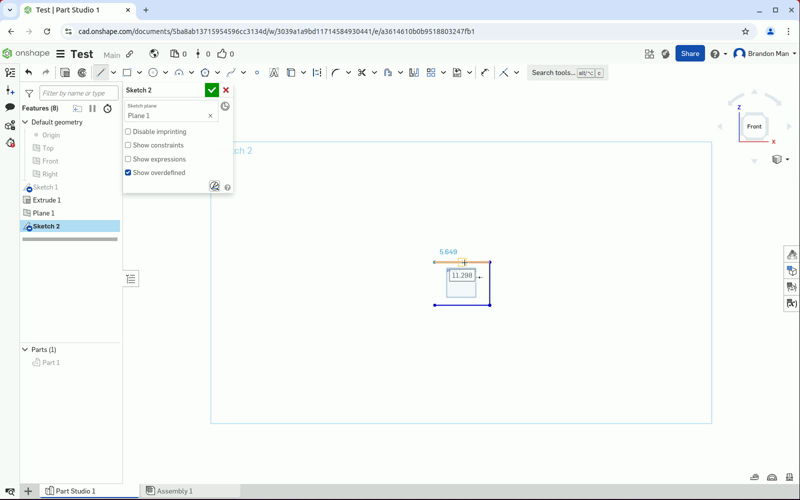
key_down(shift)
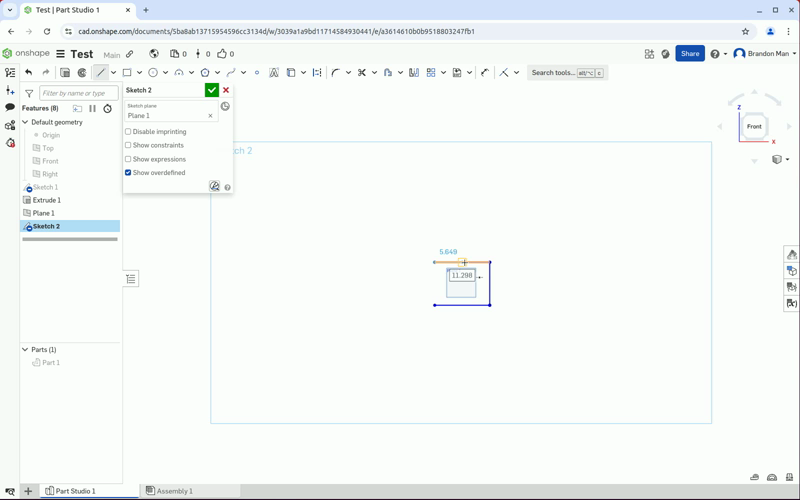
mouse_move(434, 305)
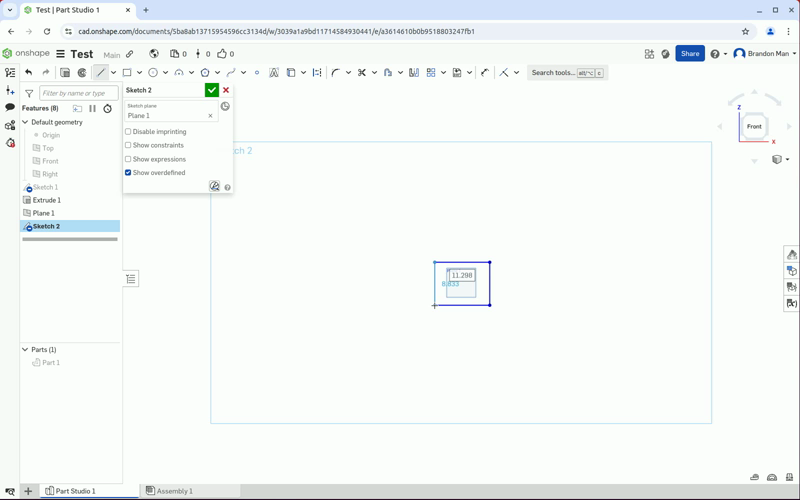
key_up(shift)
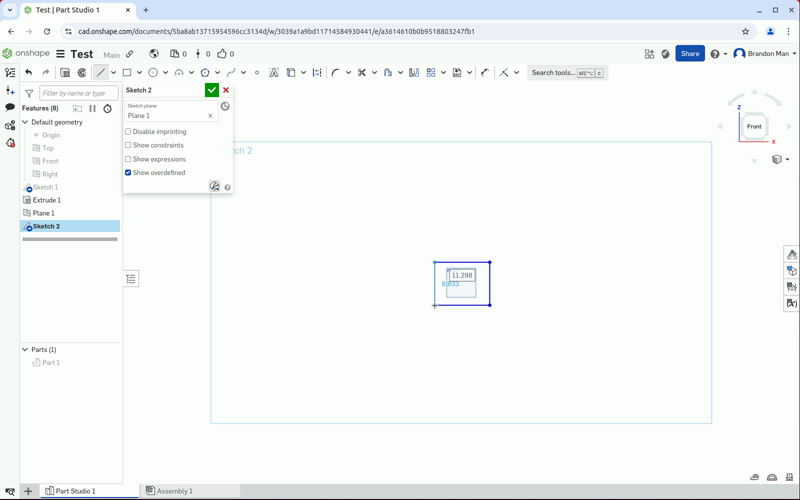
click(434, 305)
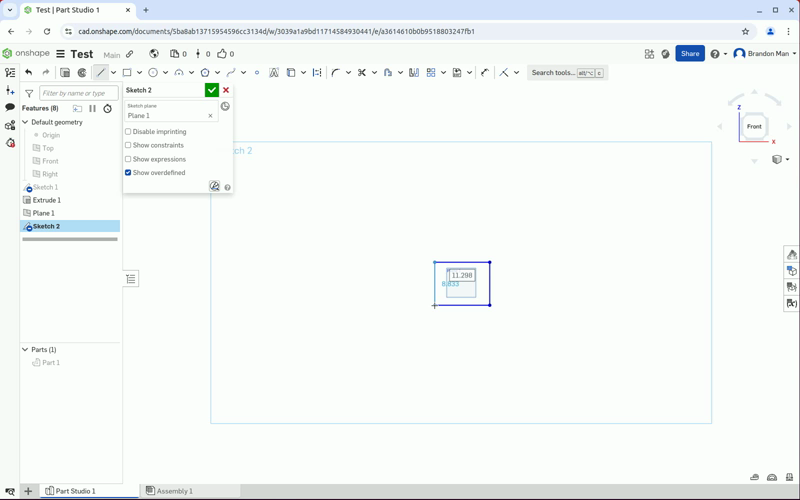
key(esc)
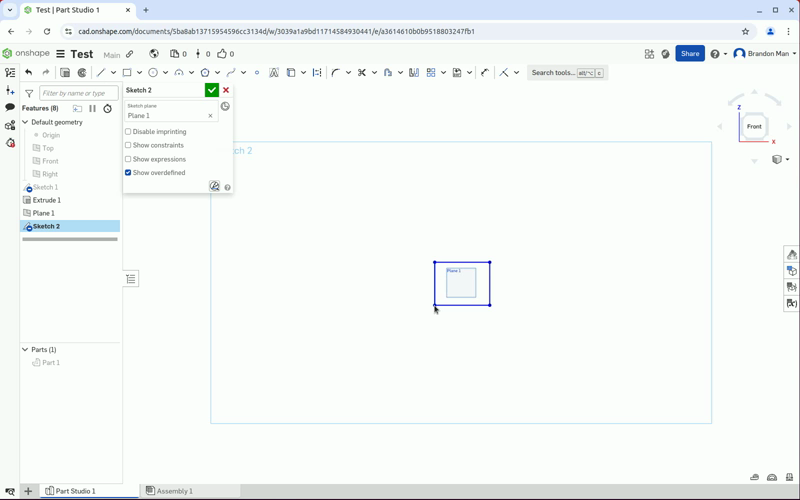
mouse_move(465, 292)
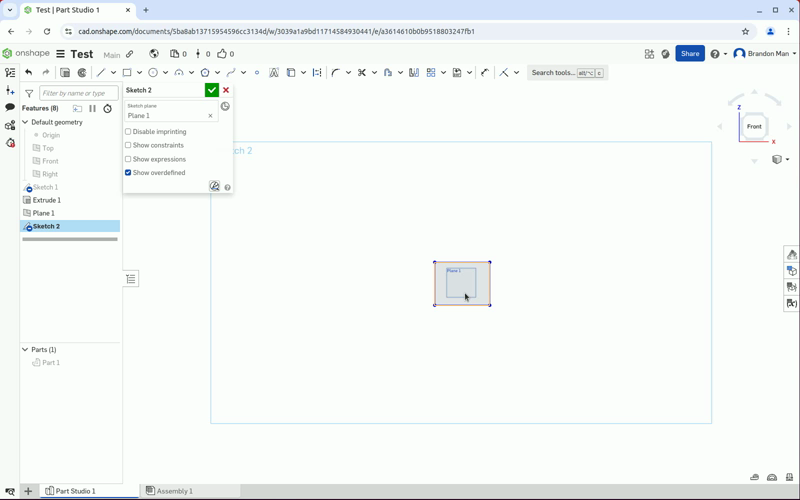
click(465, 292)
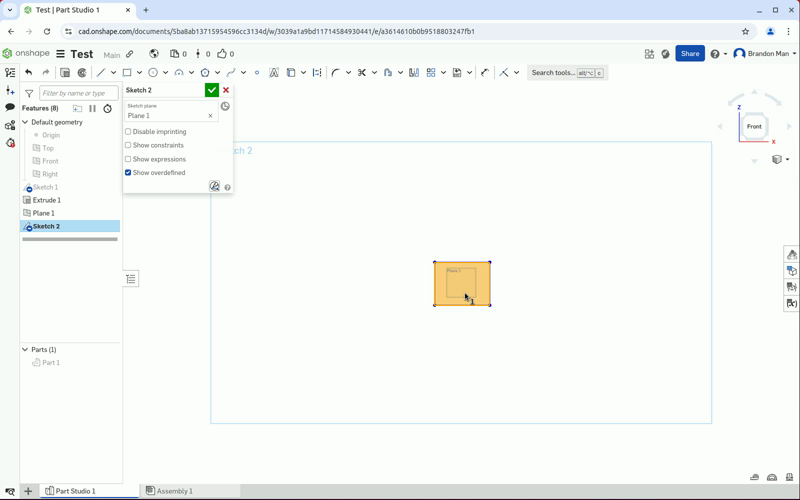
mouse_move(73, 352)
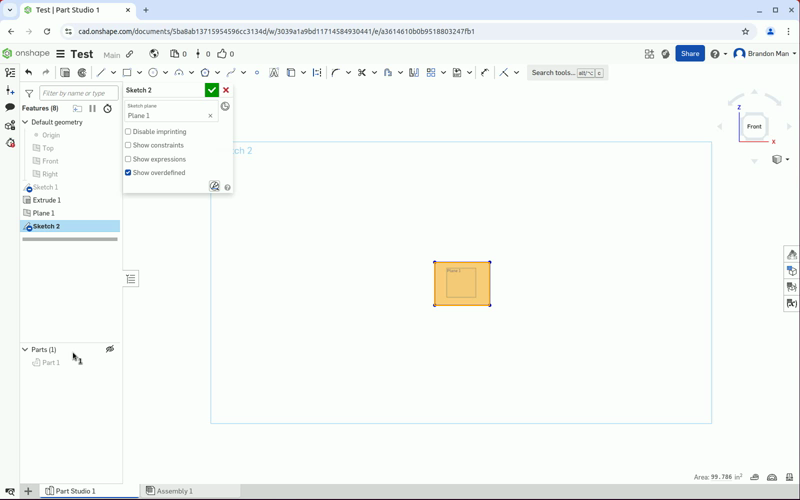
key(shift+y)
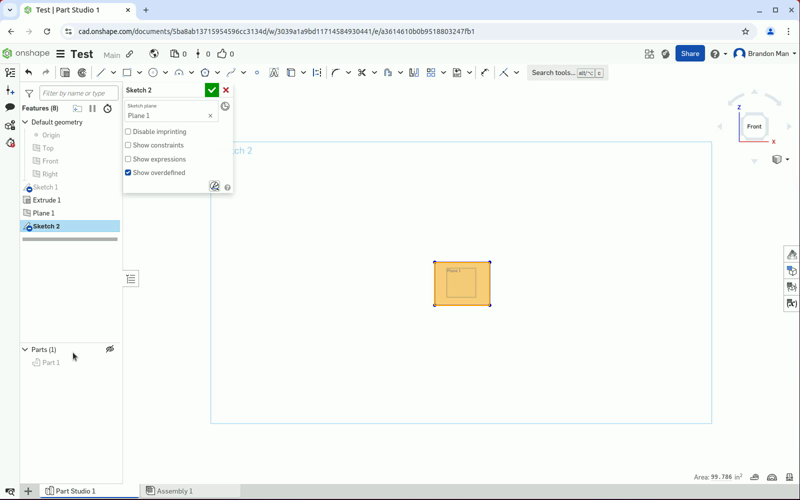
key(shift+e)
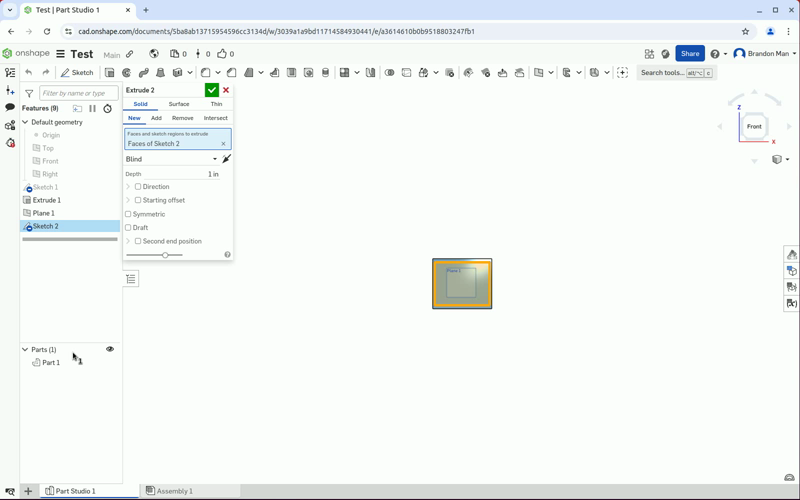
mouse_move(143, 106)
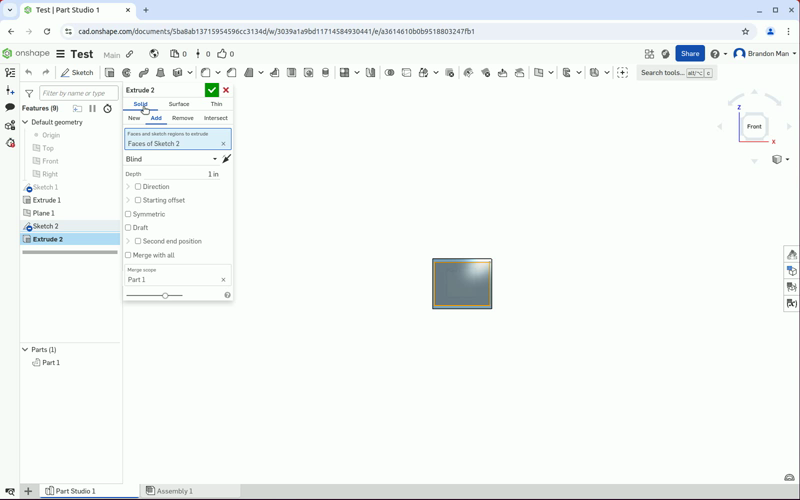
click(143, 106)
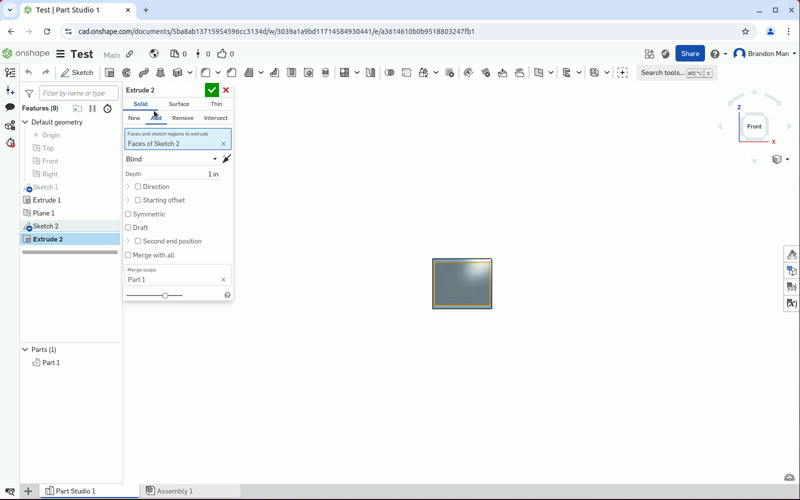
mouse_move(186, 120)
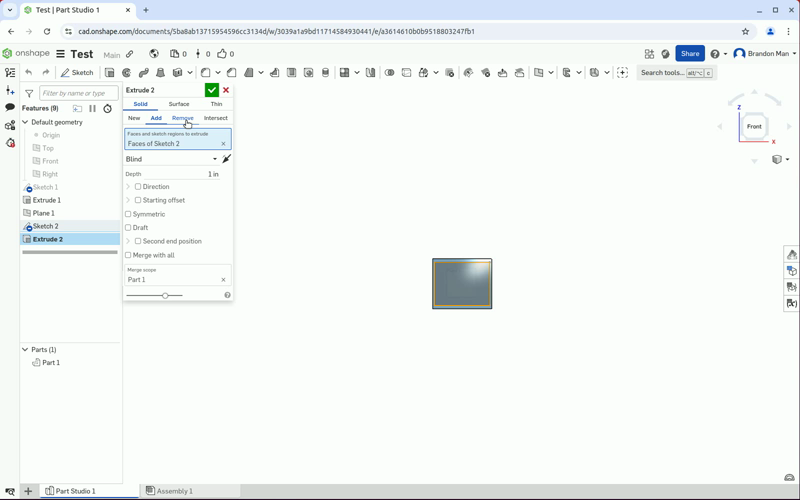
click(186, 120)
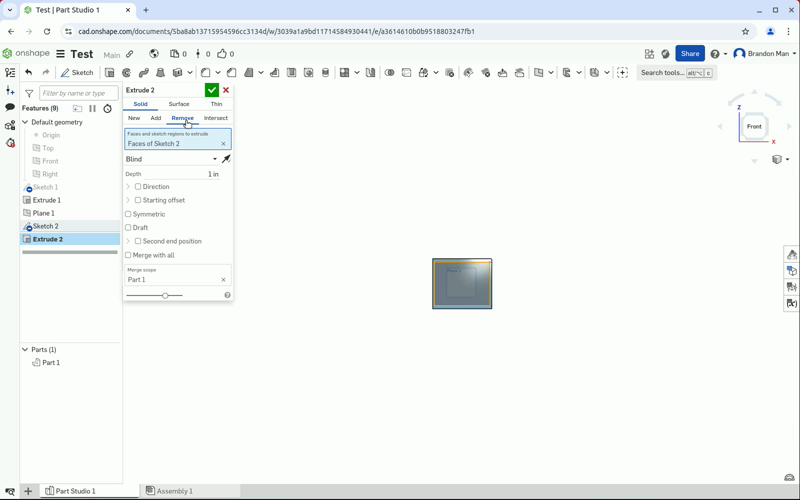
key(tab, 4)
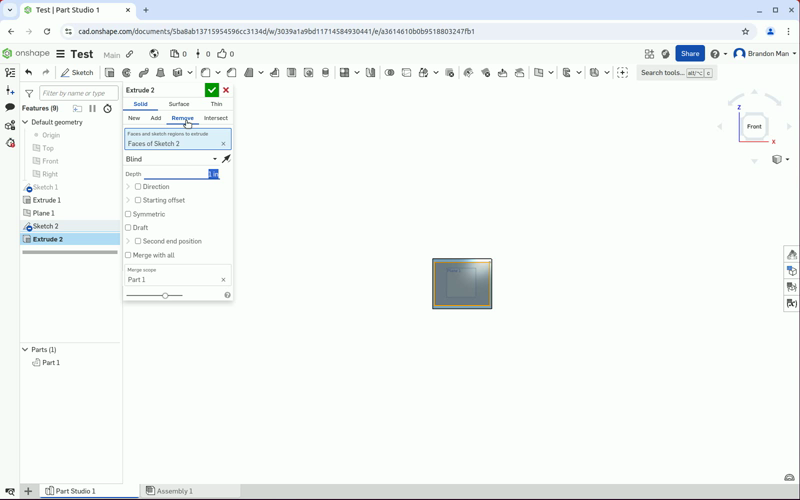
text(2.889)
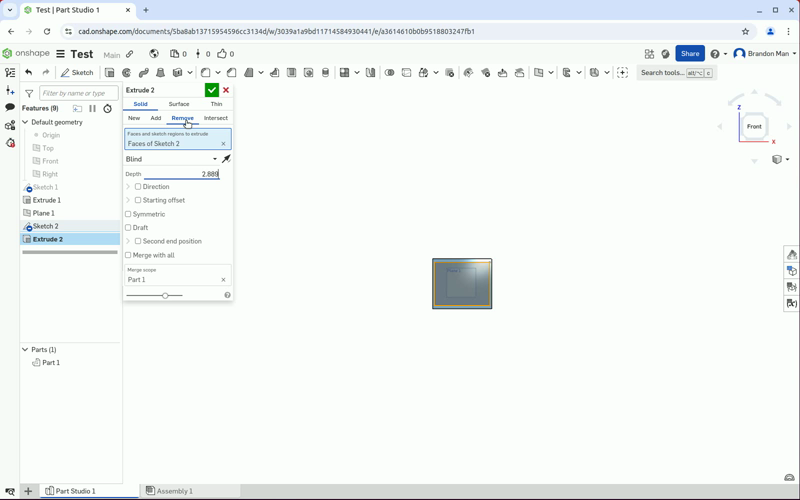
key(tab, 6)
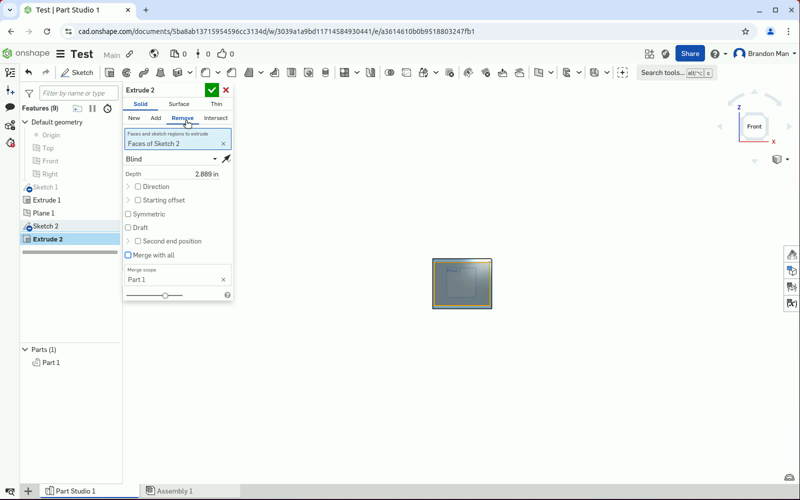
key(space)
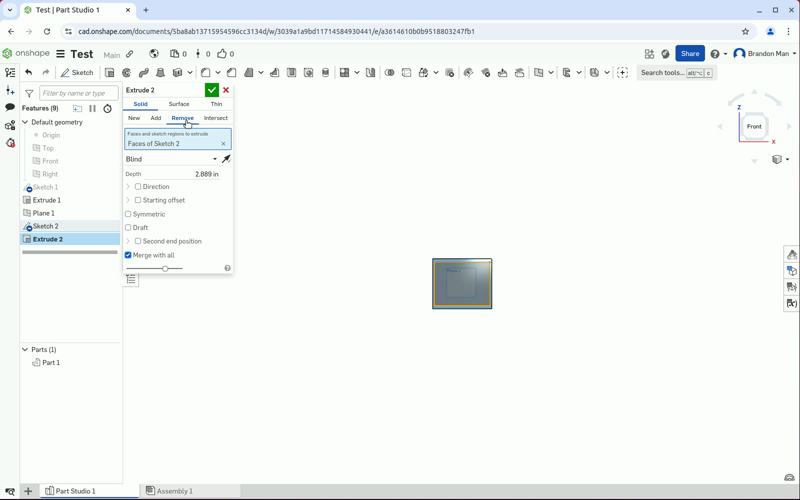
key(enter)
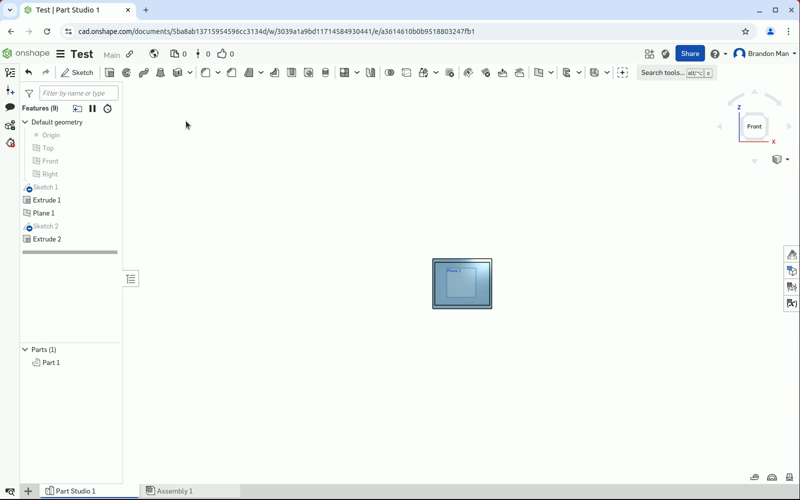
key(shift+h)
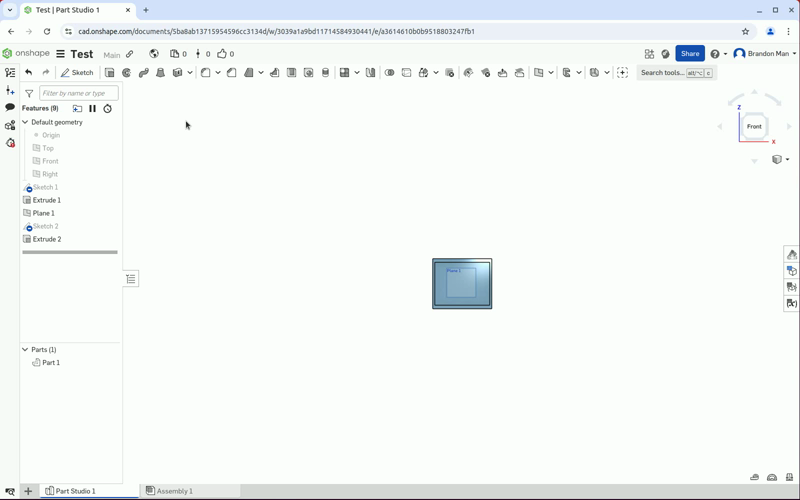
key(shift+h)
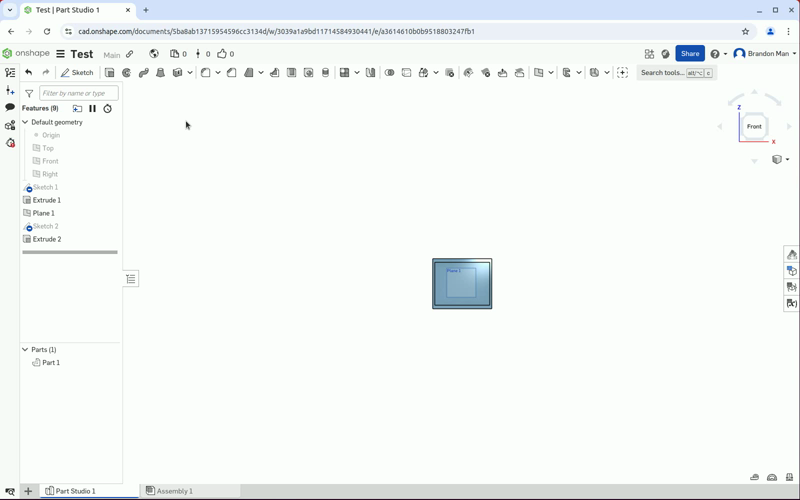
mouse_move(73, 189)
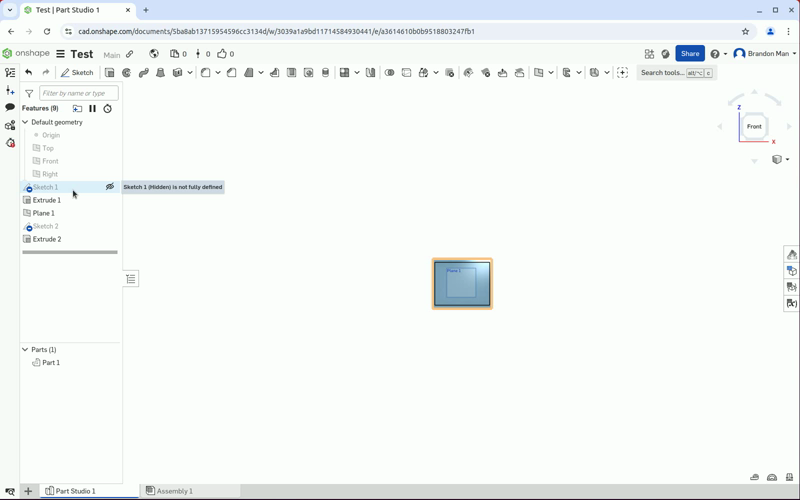
click(73, 189)
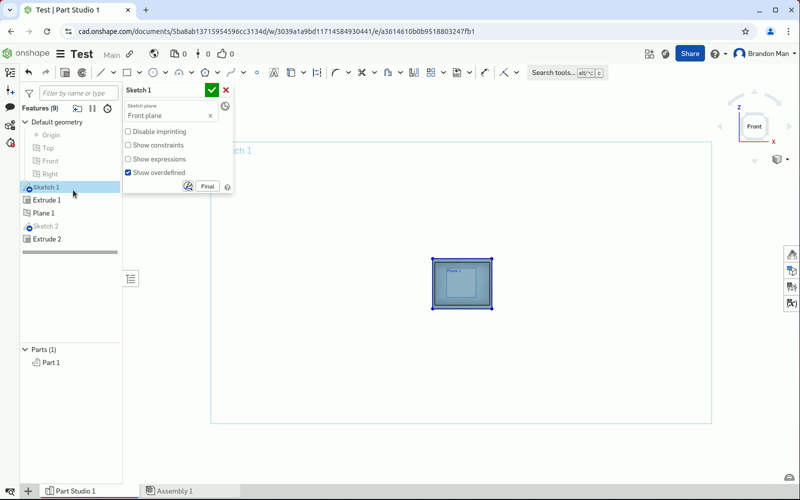
mouse_move(229, 92)
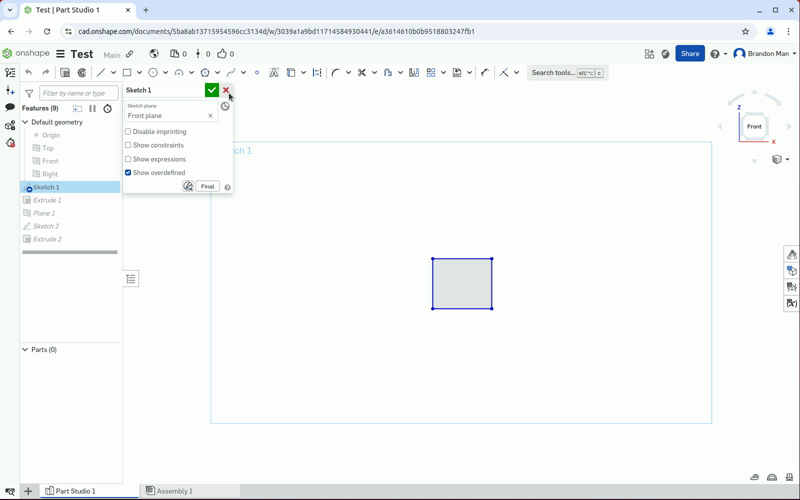
click(229, 92)
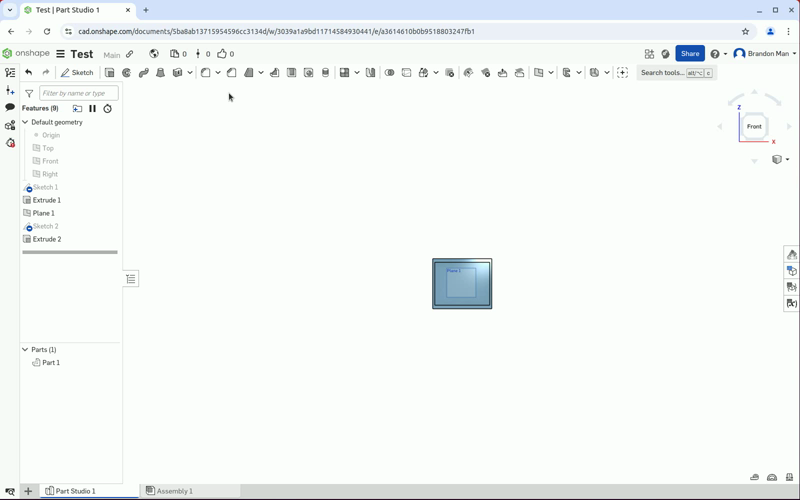
mouse_move(541, 75)
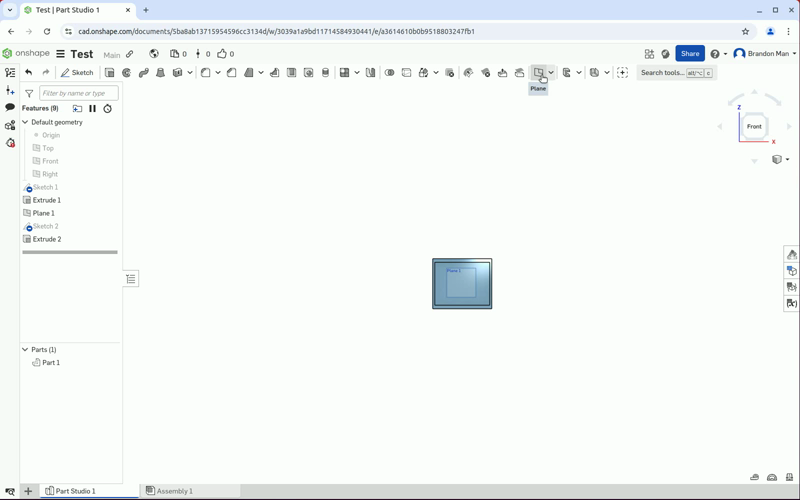
click(541, 75)
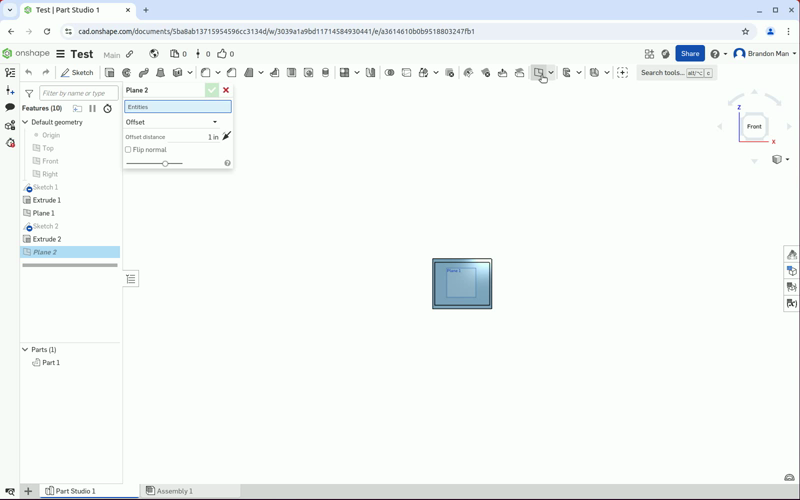
mouse_move(73, 163)
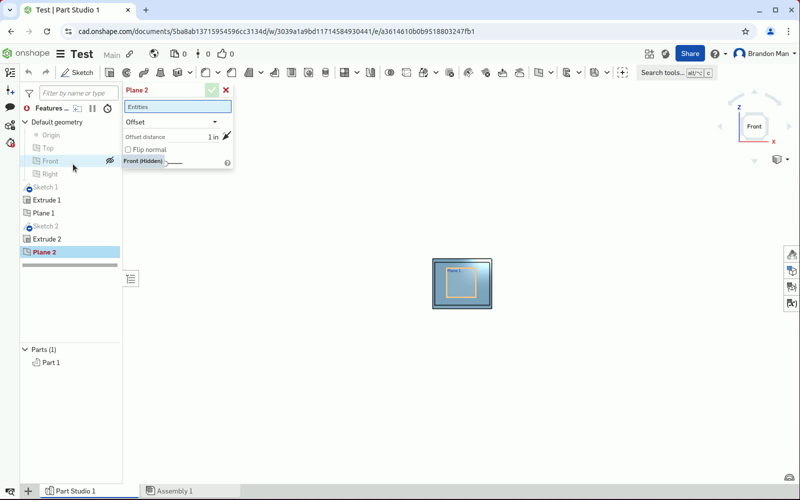
click(73, 163)
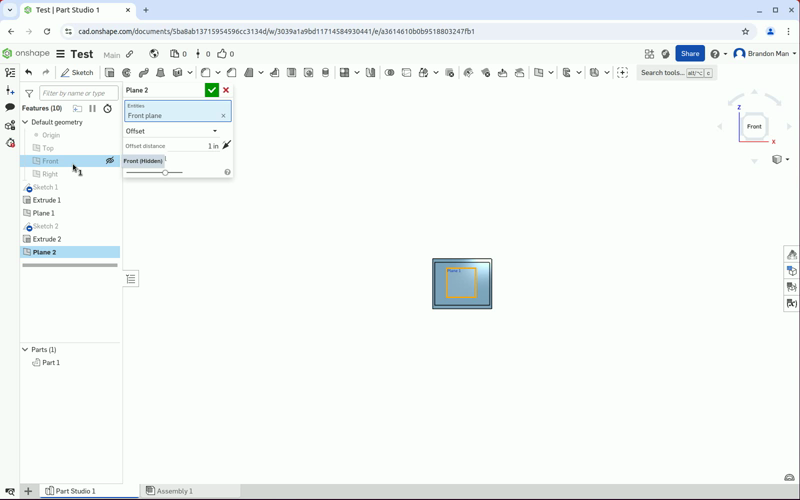
key(tab, 2)
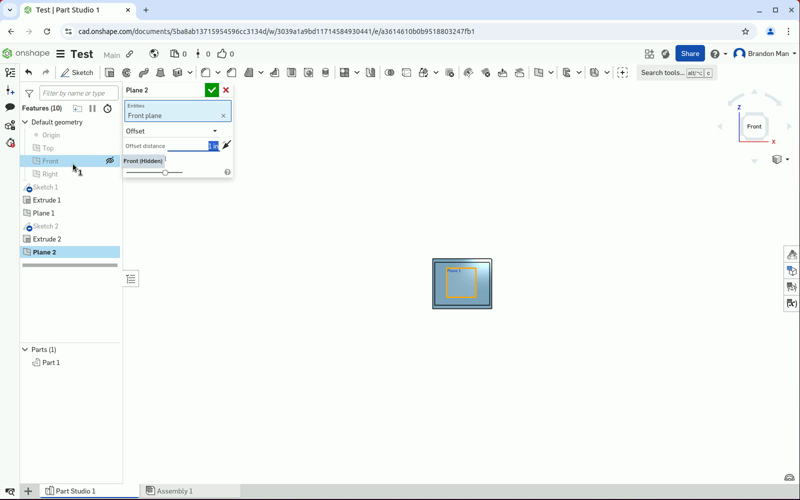
text(20.212)
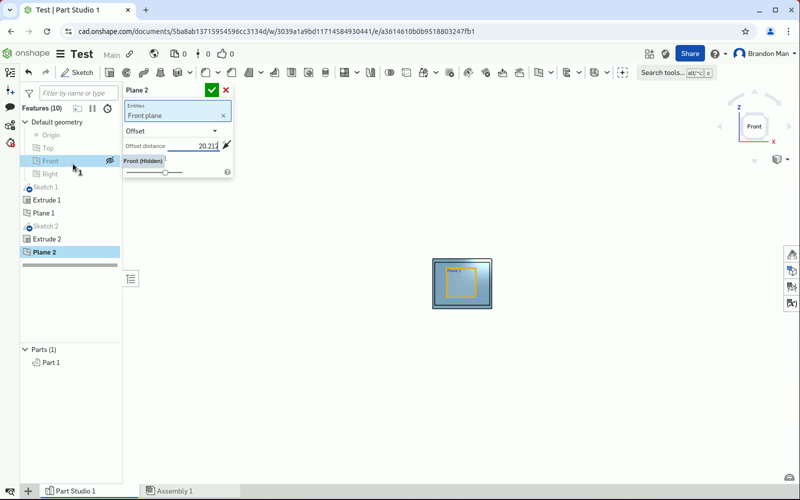
key(enter, 2)
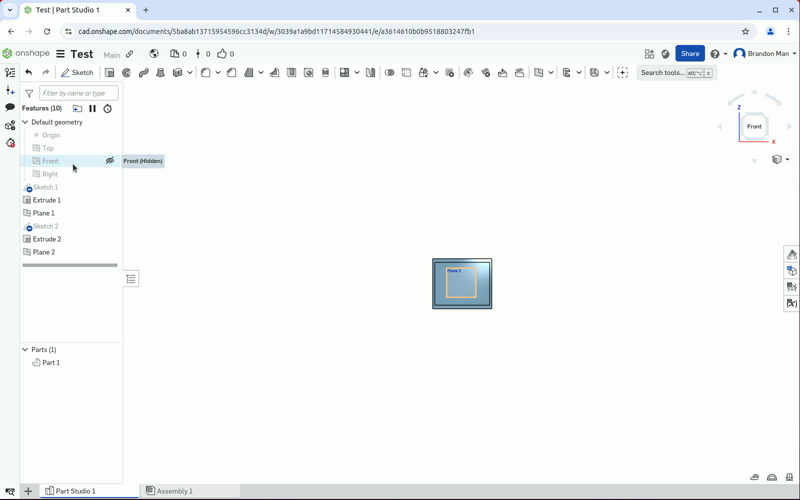
key(shift+s)
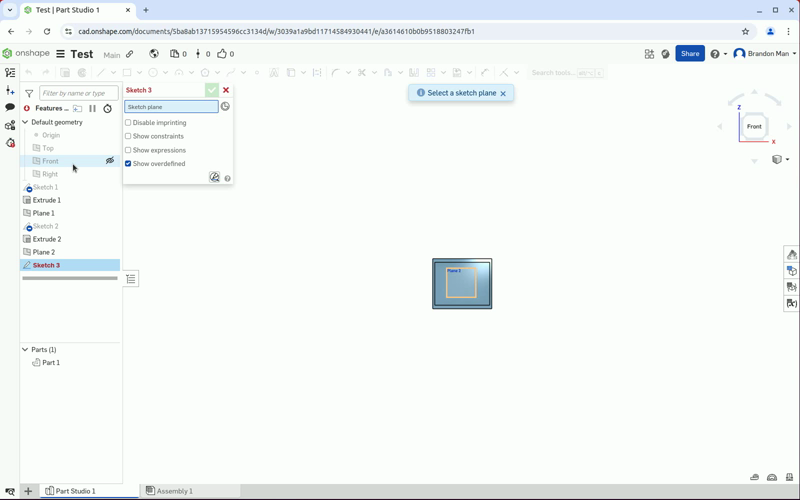
mouse_move(73, 254)
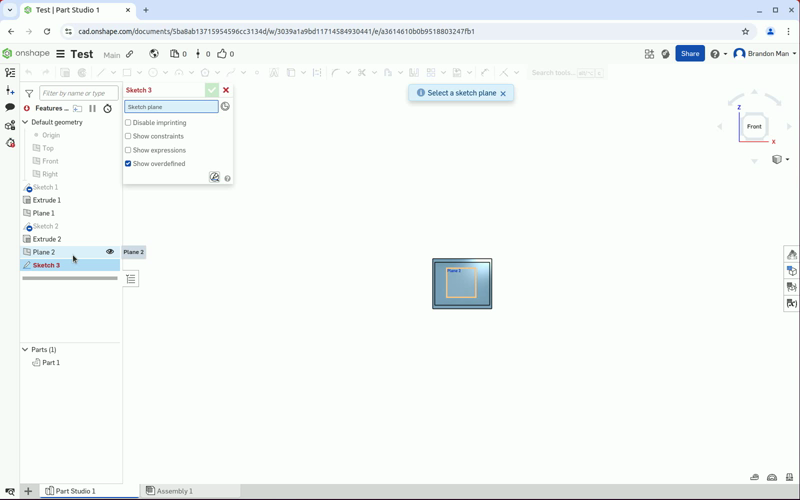
click(73, 254)
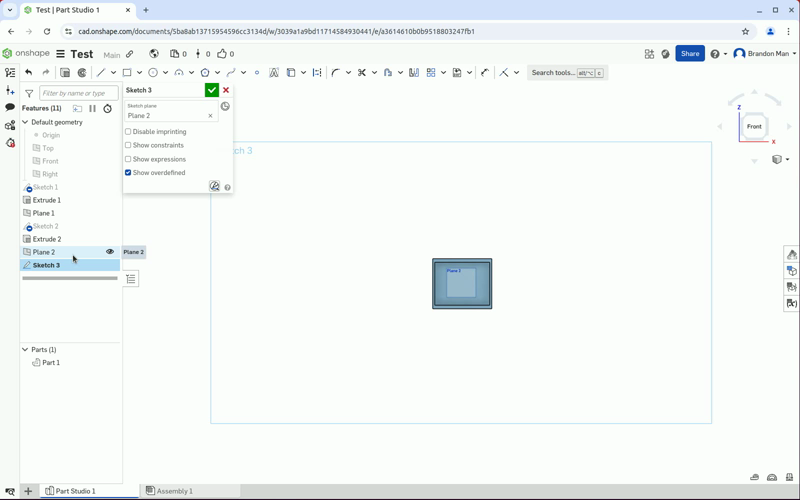
mouse_move(73, 352)
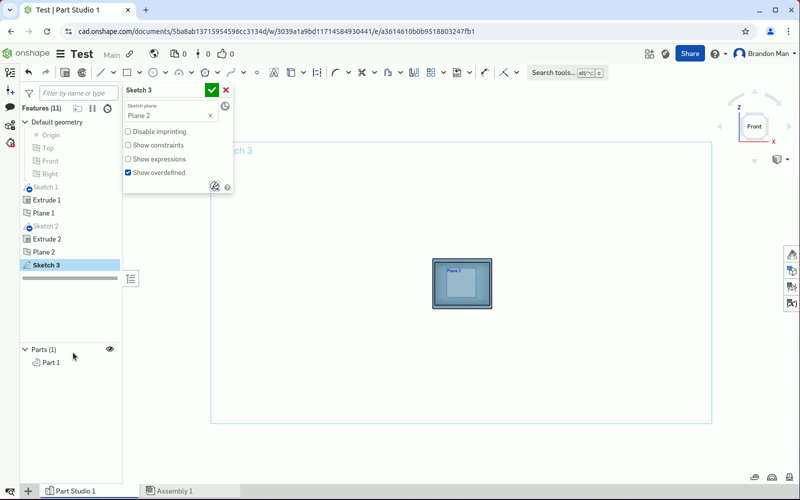
key(y)
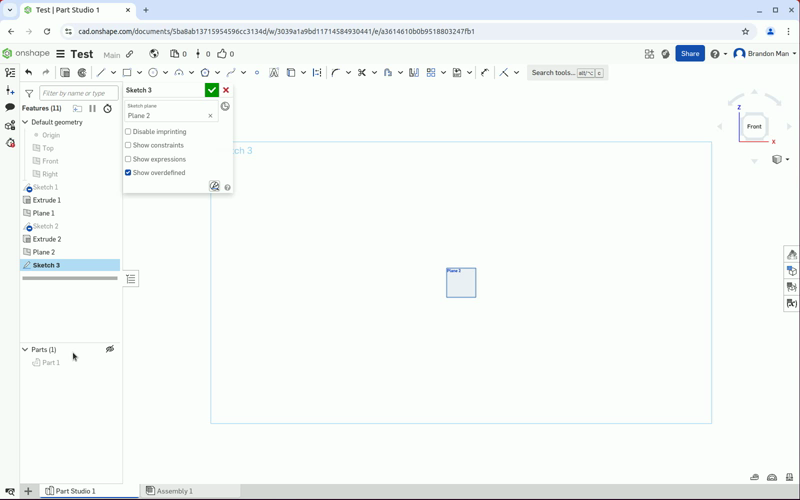
key(l)
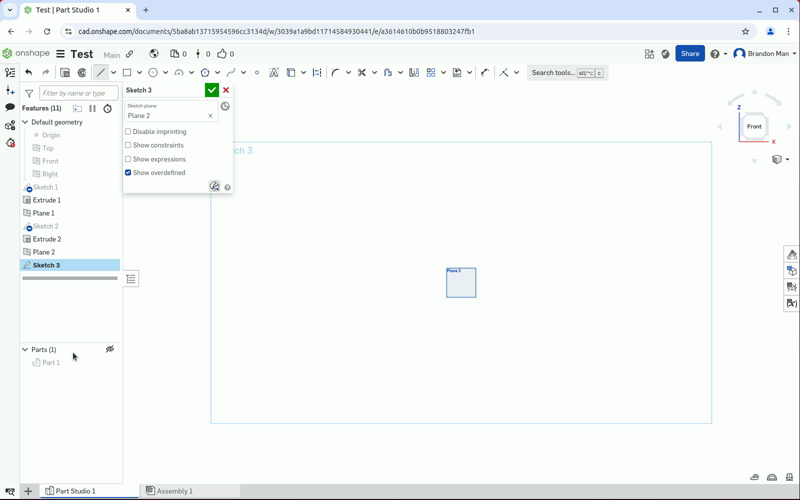
key_down(shift)
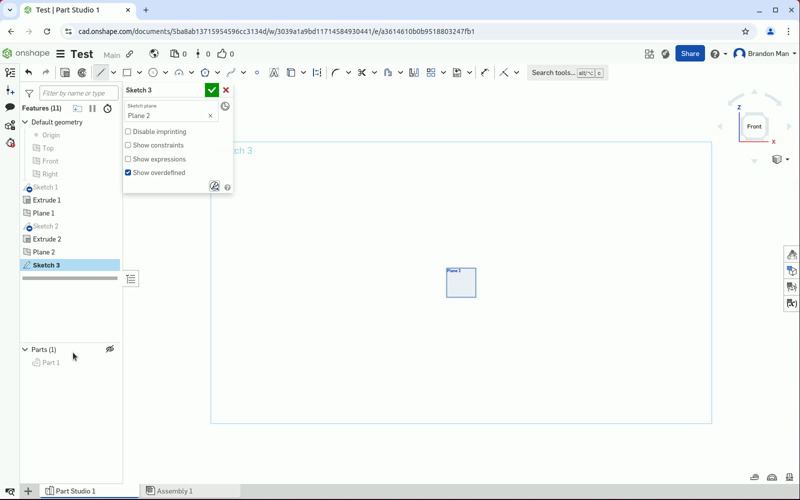
mouse_move(437, 301)
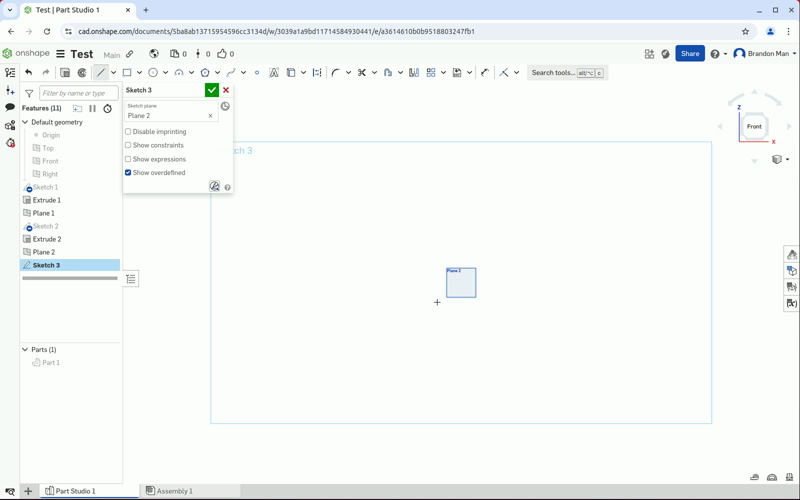
click(437, 301)
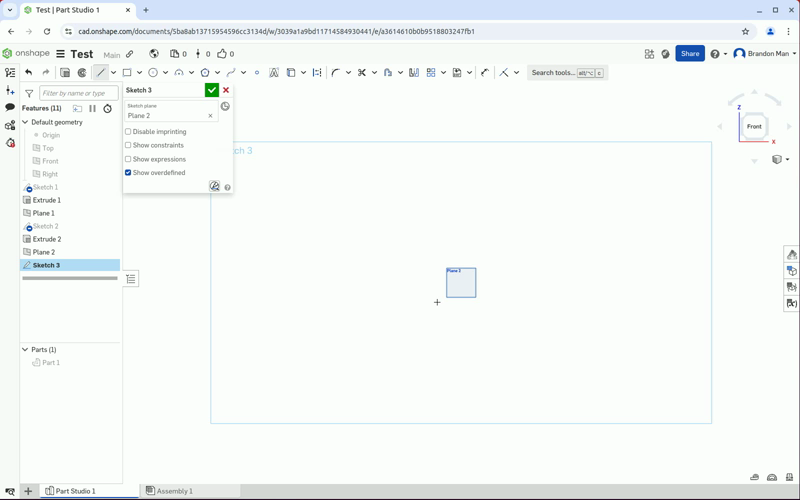
key_up(shift)
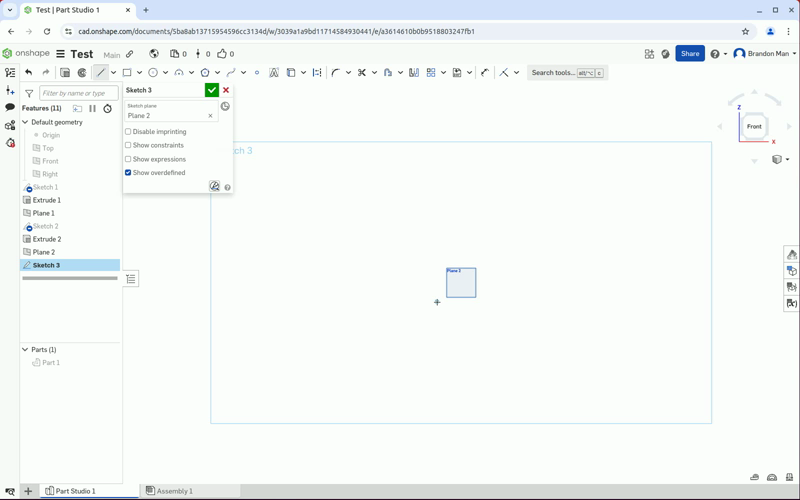
key_down(shift)
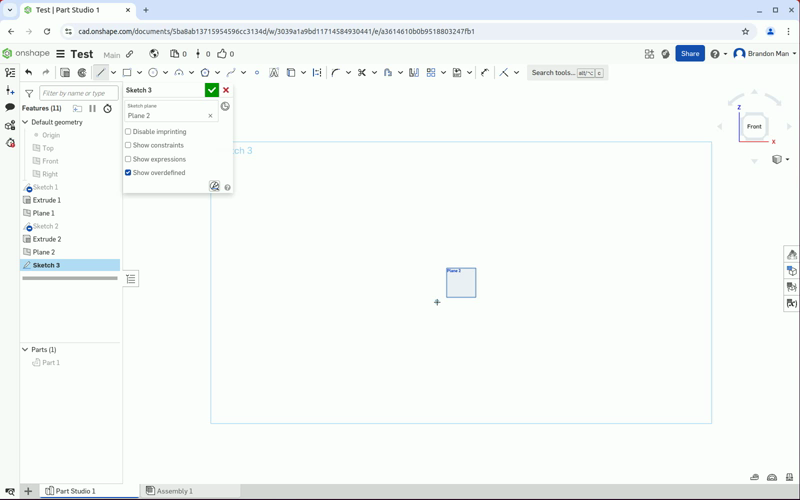
mouse_move(467, 301)
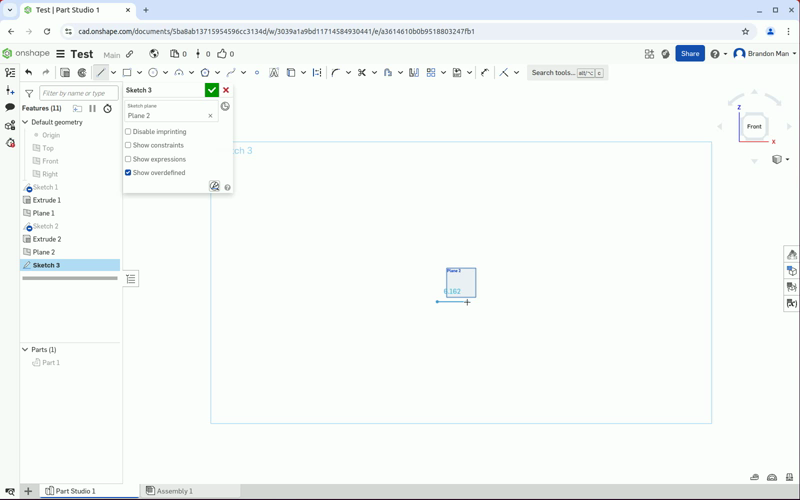
mouse_move(486, 301)
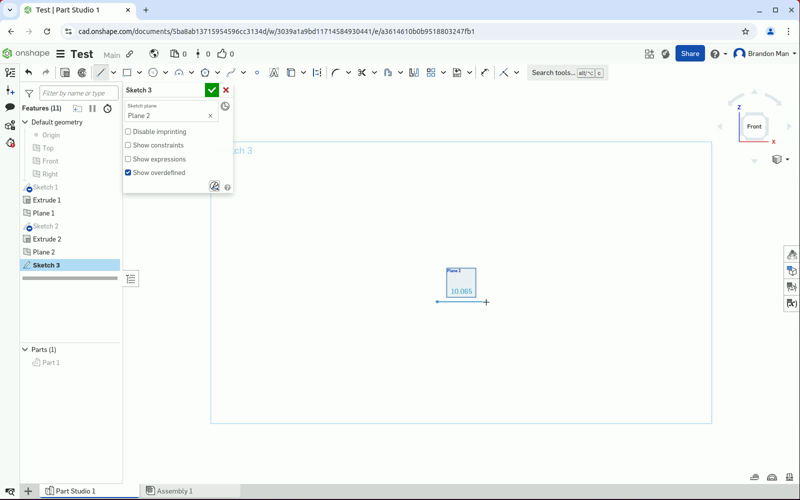
click(486, 301)
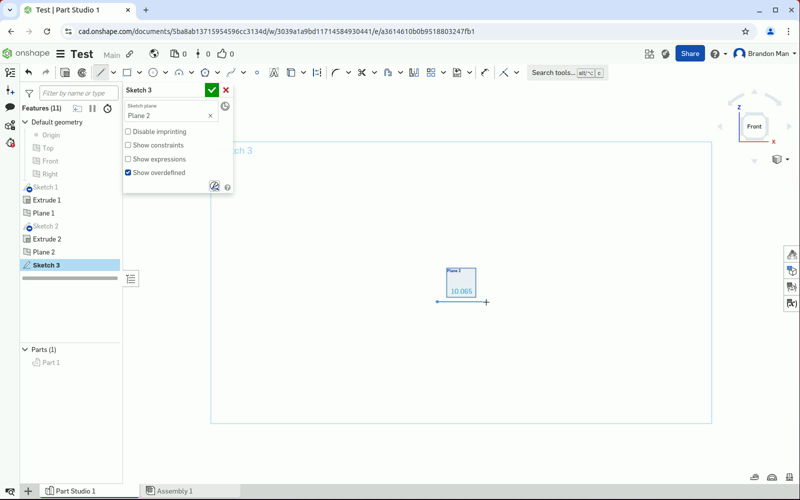
key_up(shift)
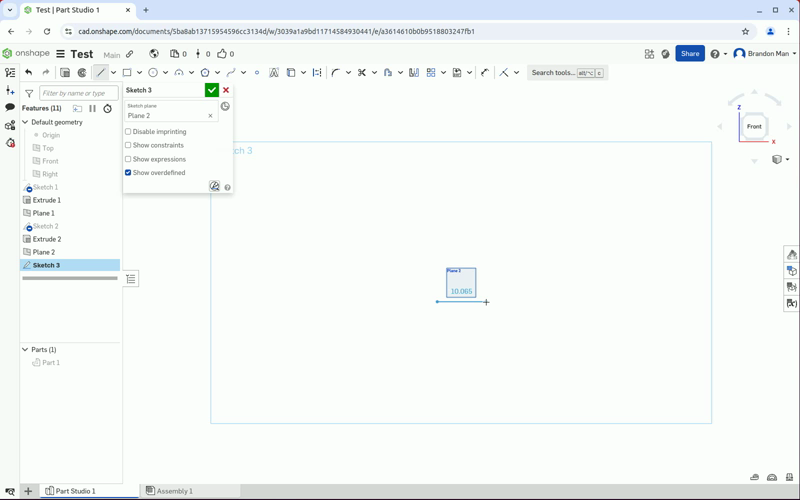
key_down(shift)
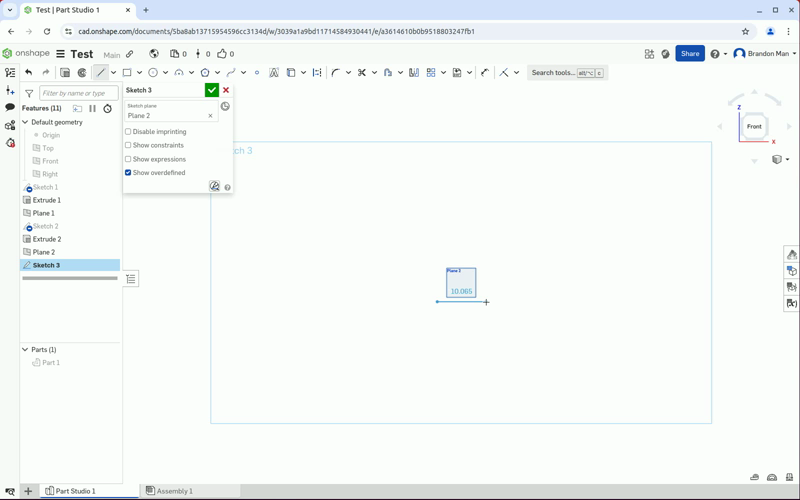
mouse_move(516, 301)
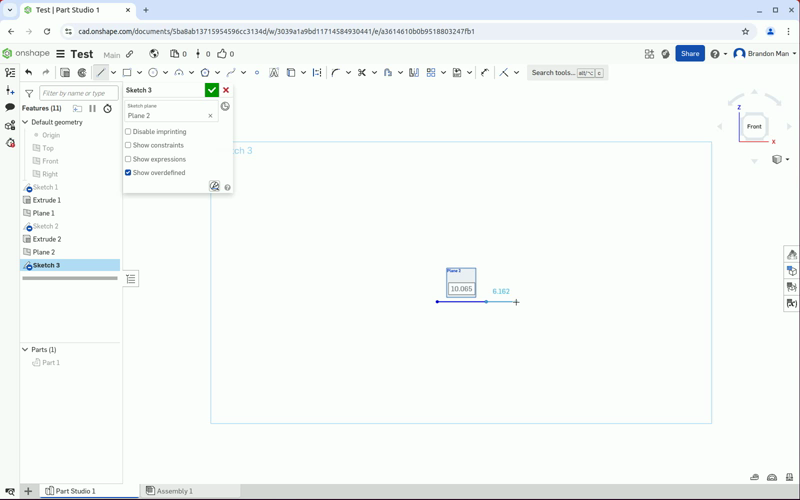
mouse_move(486, 264)
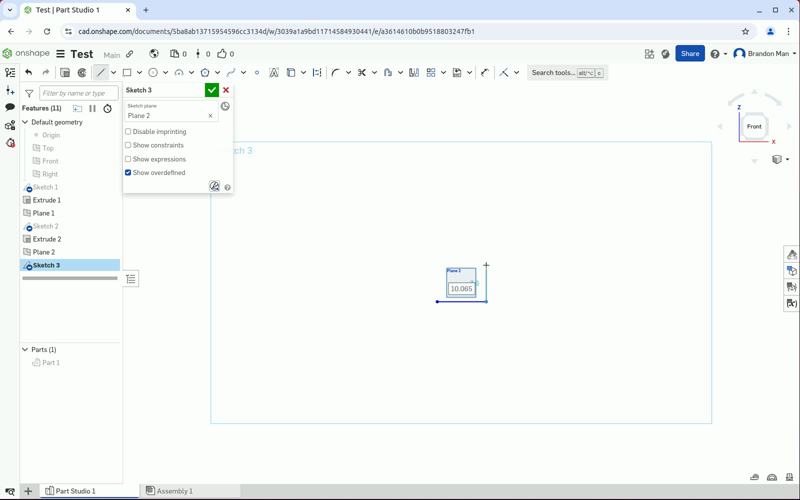
click(486, 264)
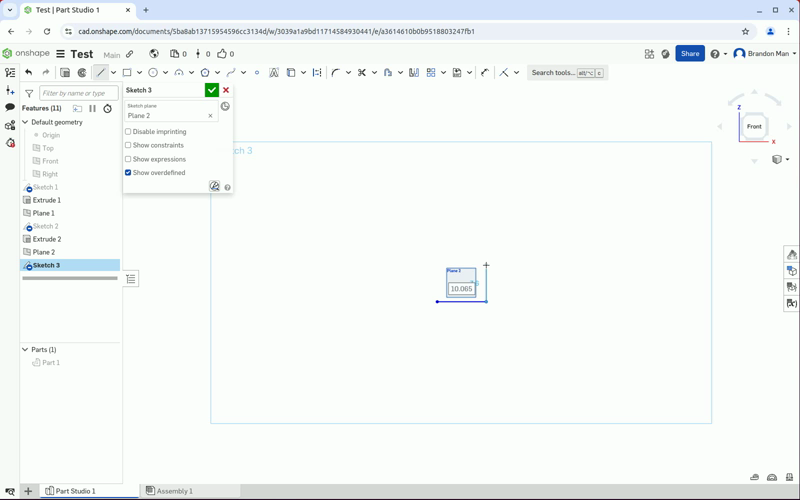
key_up(shift)
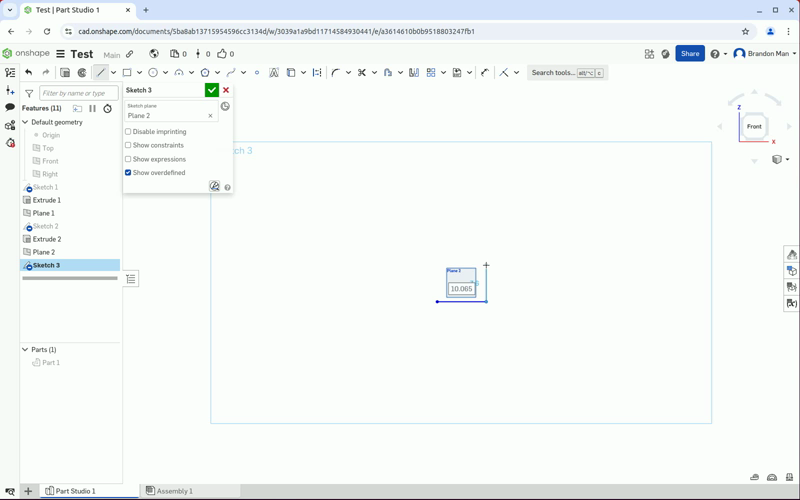
key_down(shift)
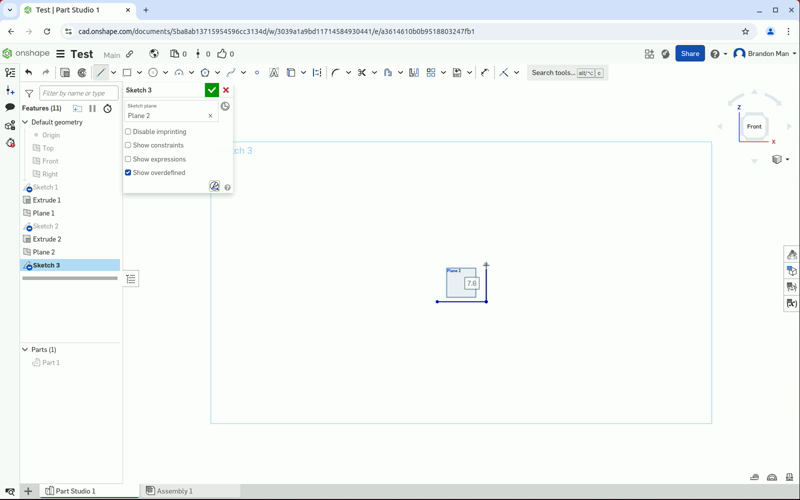
mouse_move(516, 264)
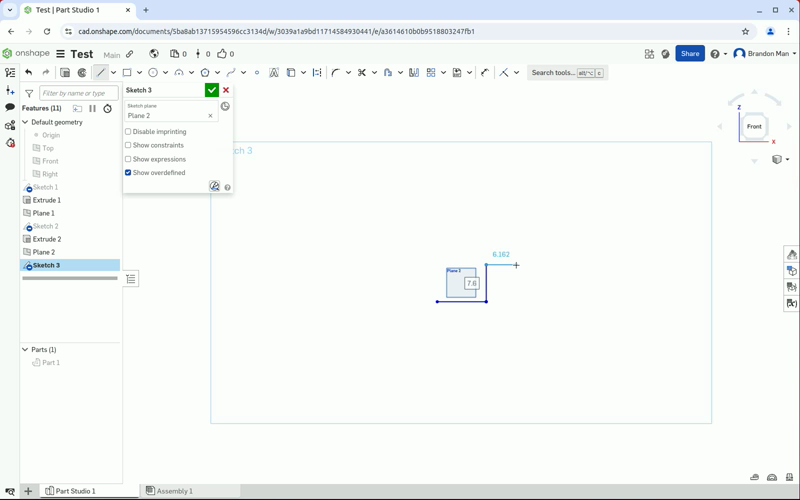
mouse_move(437, 264)
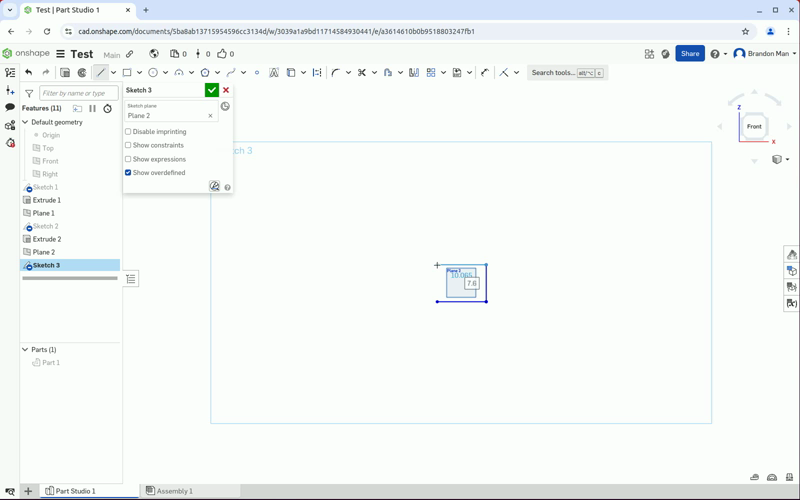
click(437, 264)
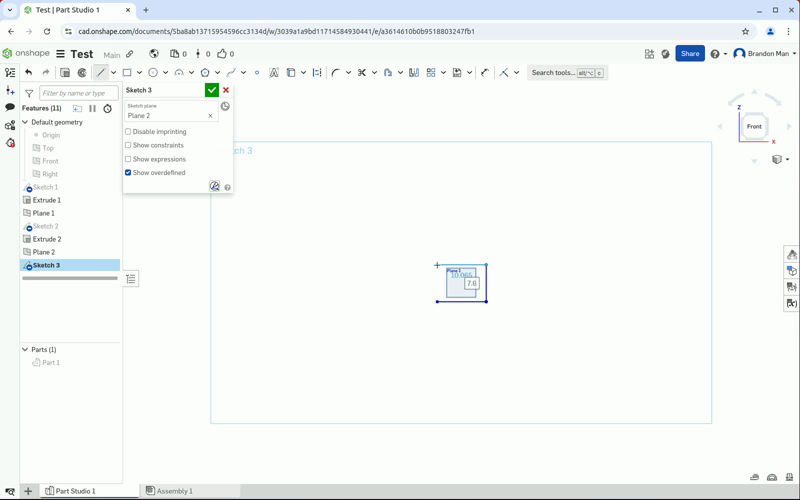
key_up(shift)
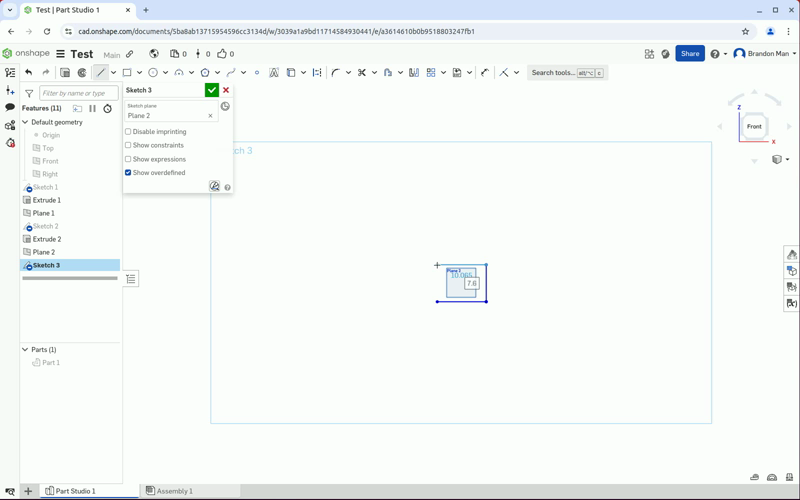
mouse_move(467, 264)
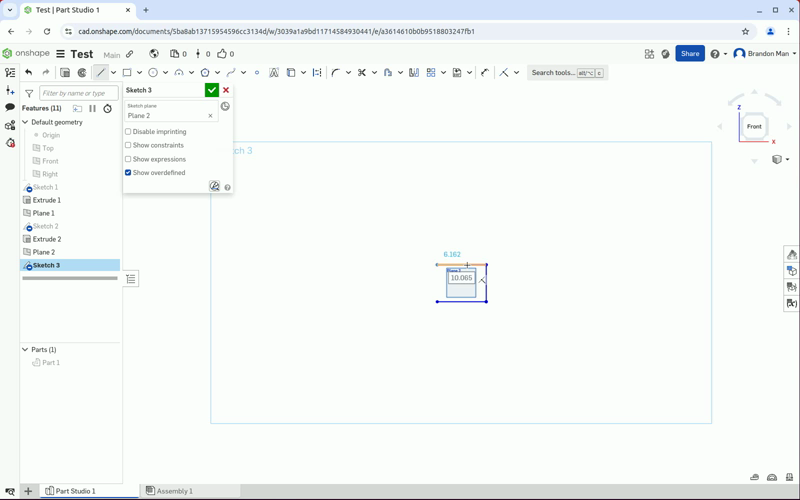
key_down(shift)
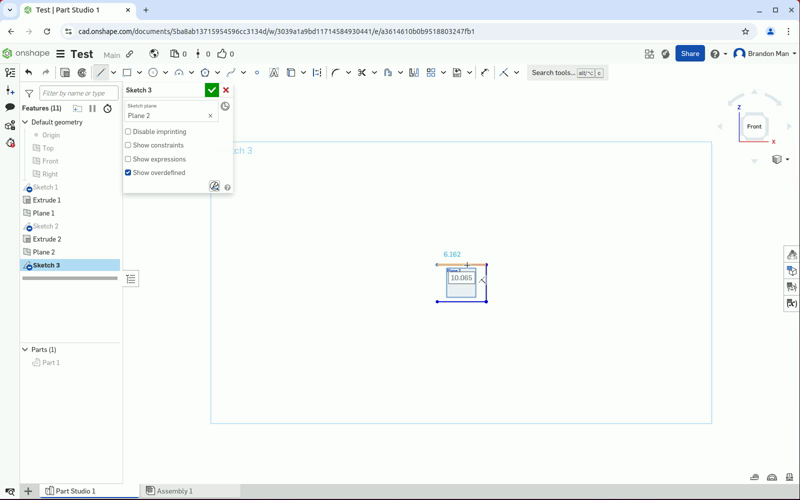
mouse_move(437, 301)
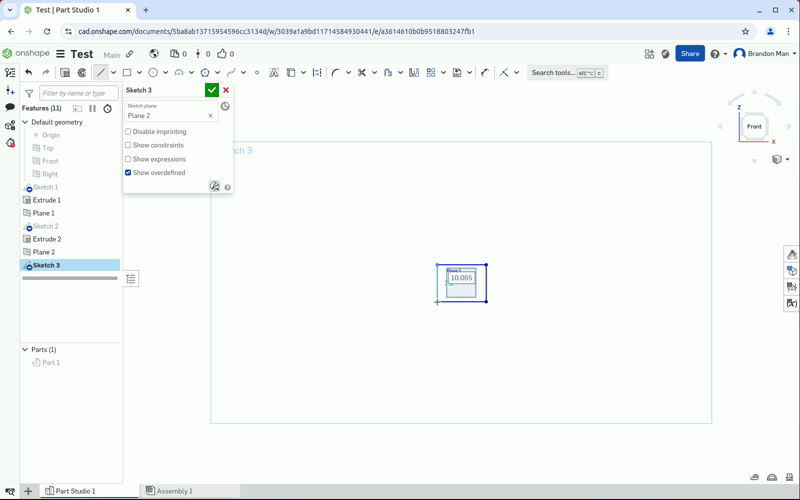
key_up(shift)
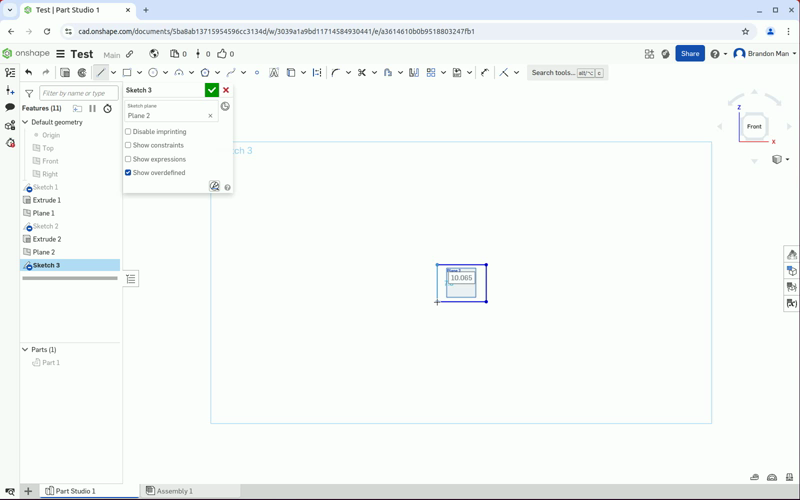
click(437, 301)
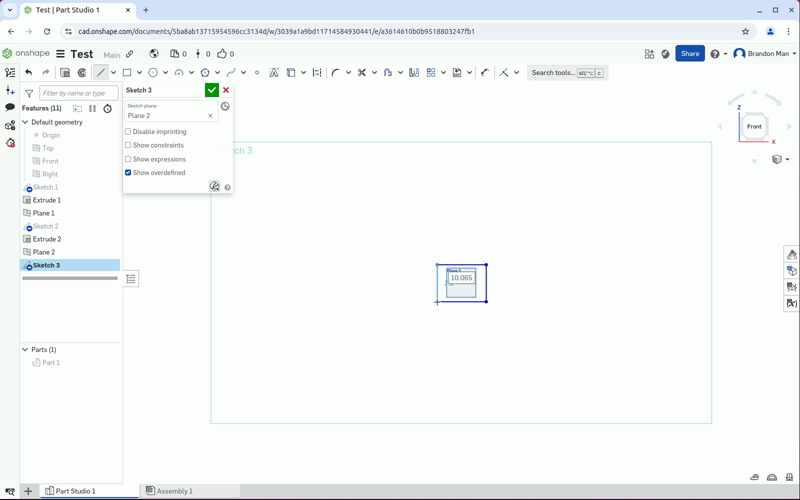
key(esc)
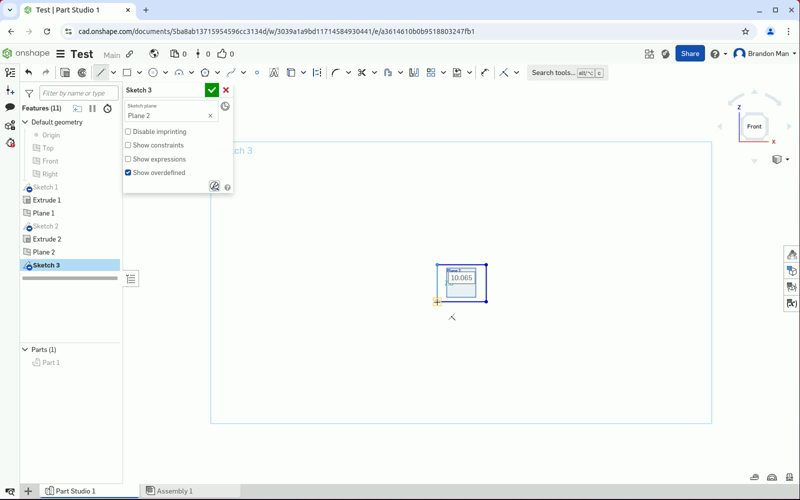
mouse_move(476, 282)
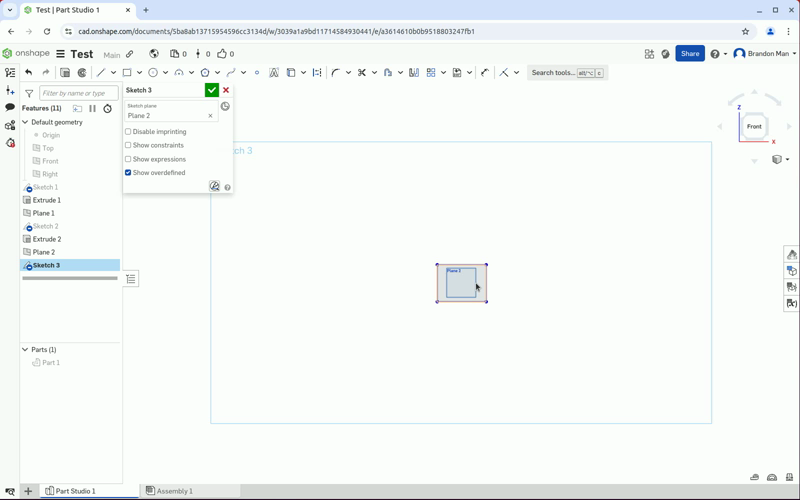
click(476, 282)
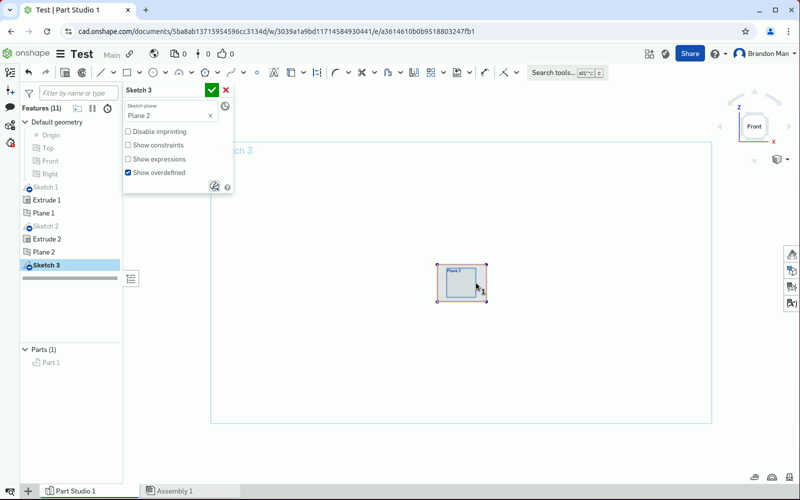
mouse_move(73, 352)
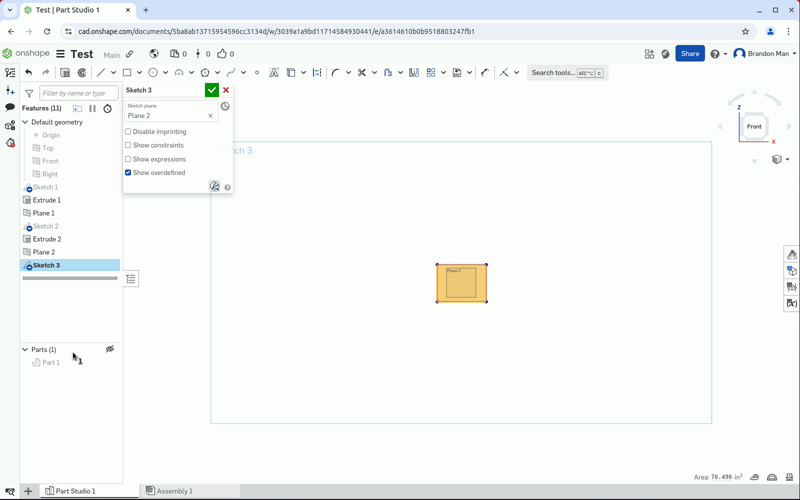
key(shift+y)
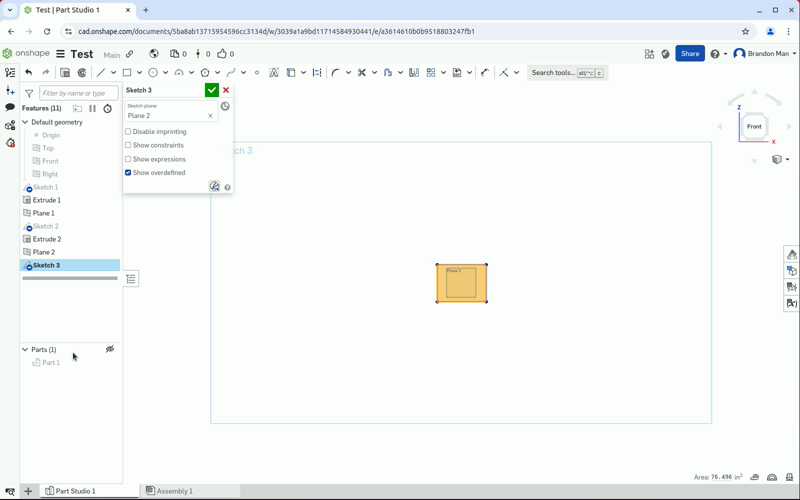
key(shift+e)
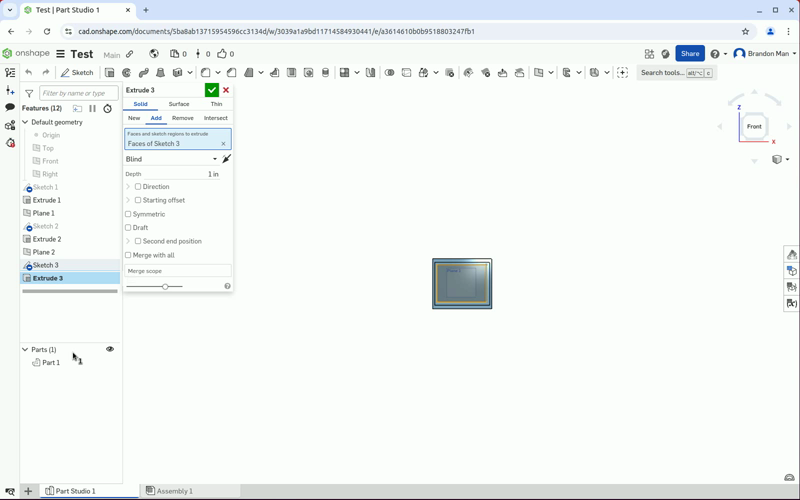
mouse_move(143, 106)
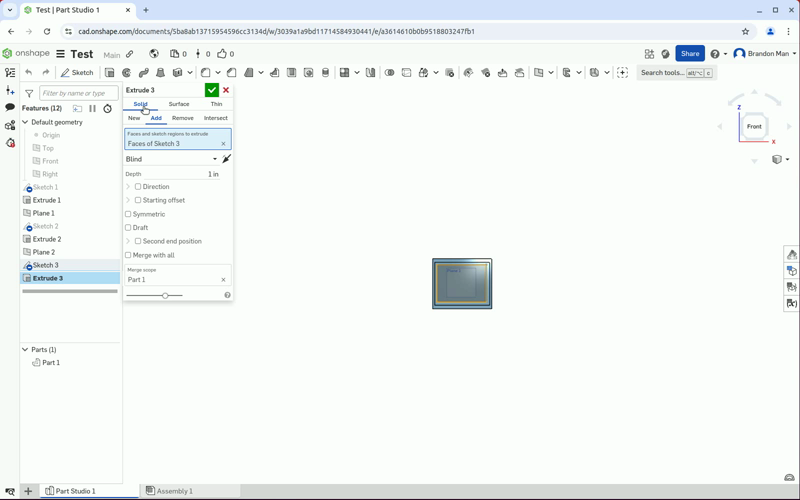
click(143, 106)
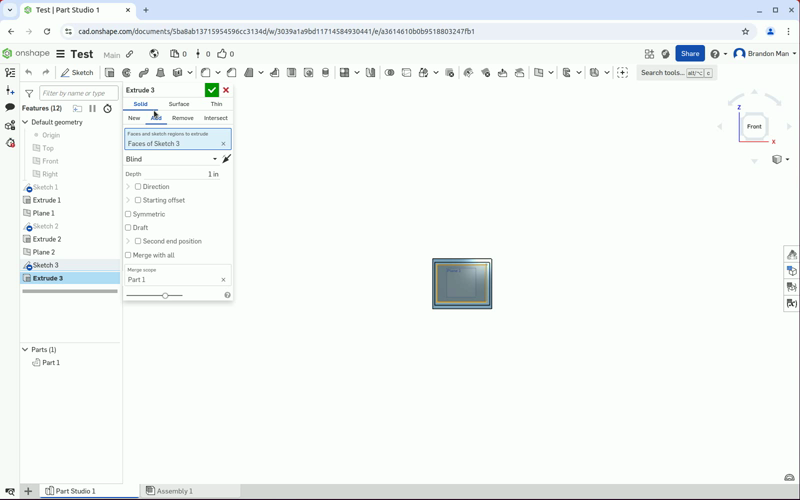
mouse_move(186, 120)
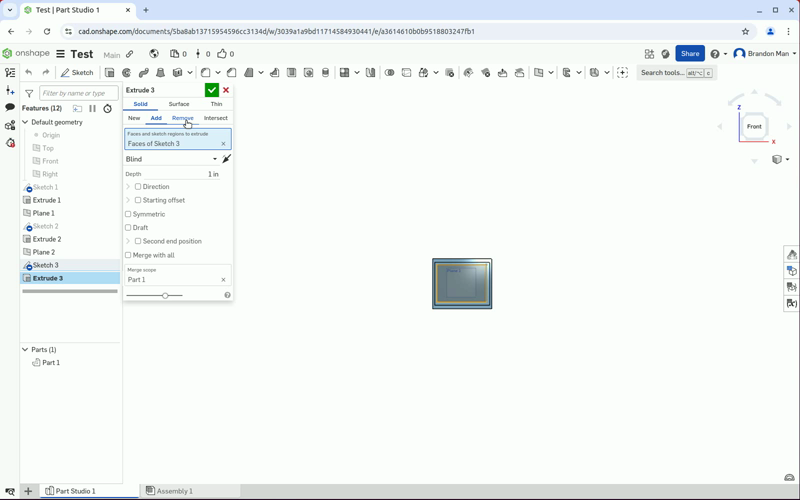
click(186, 120)
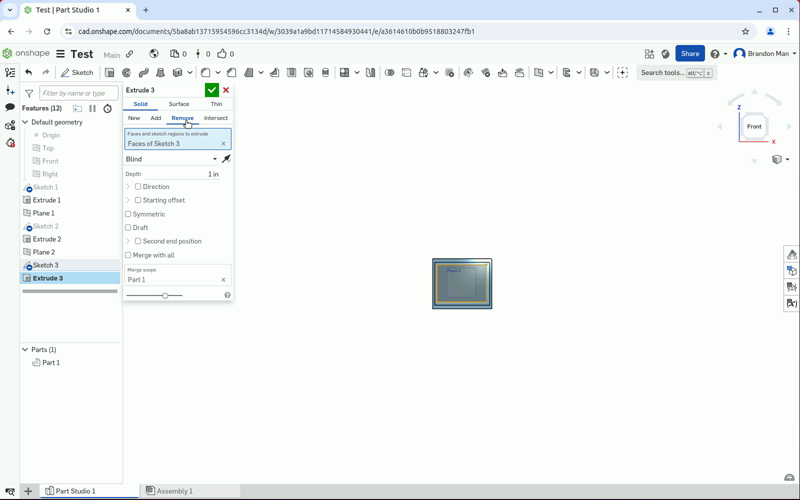
key(tab, 4)
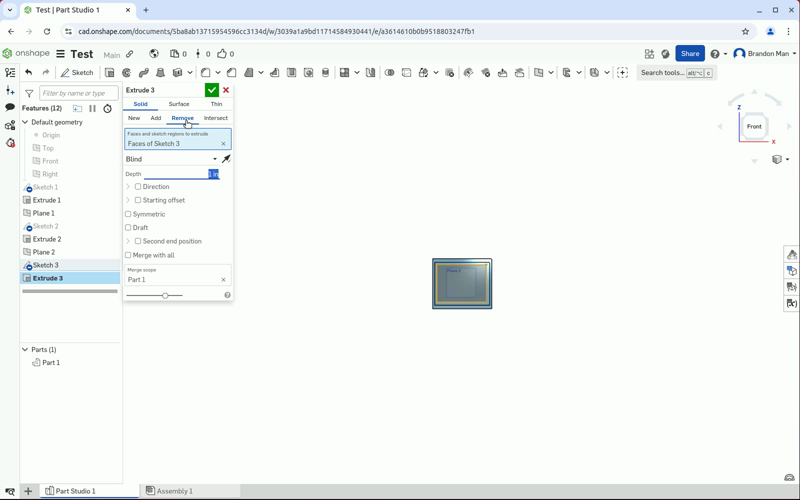
text(2.889)
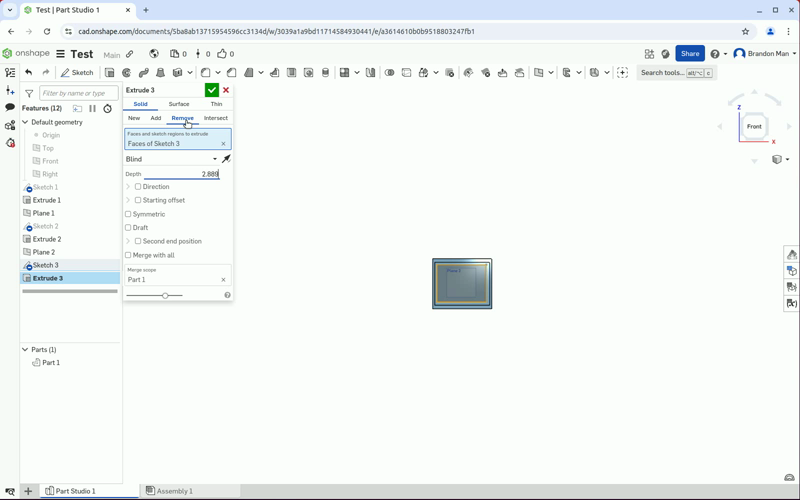
key(tab, 6)
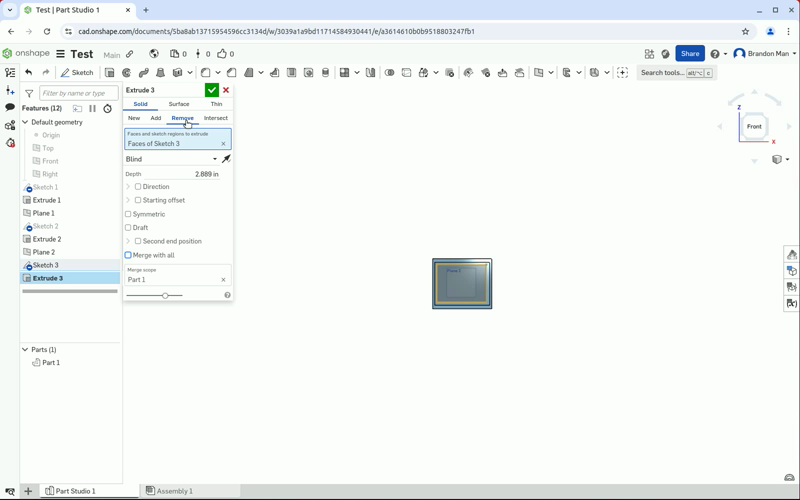
key(space)
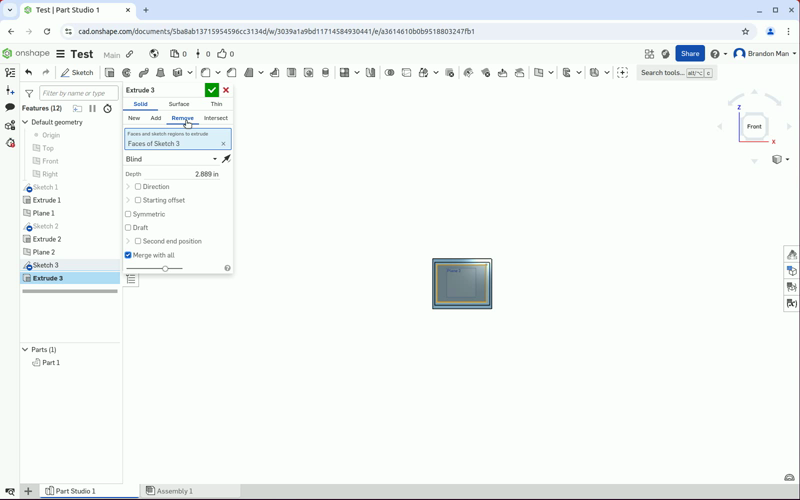
key(enter)
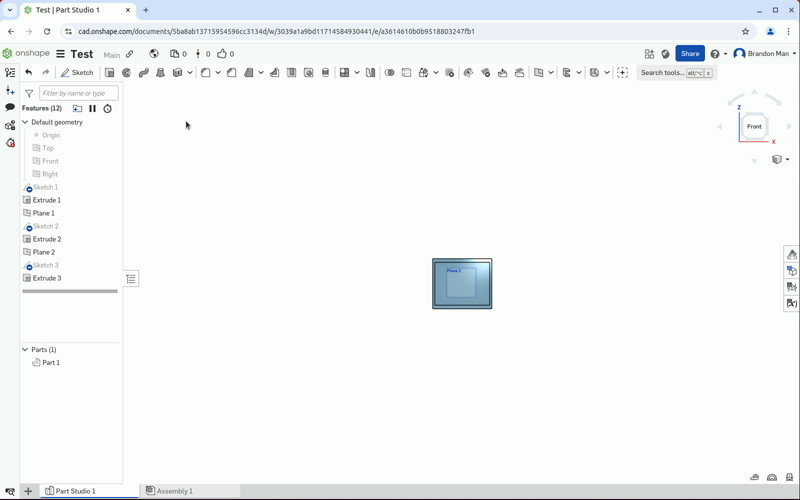
key(shift+h)
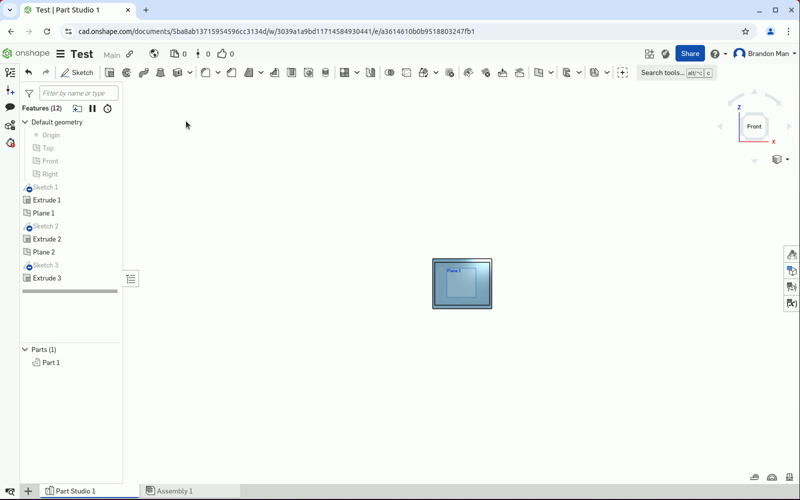
key(shift+h)
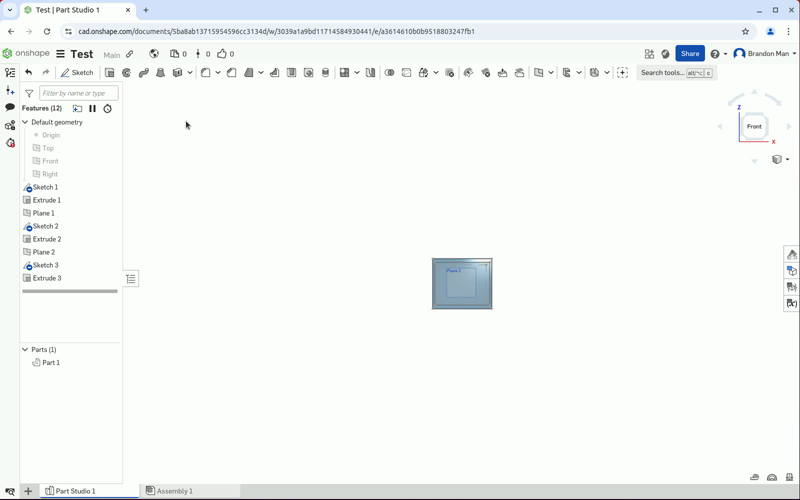
key(shift+7)
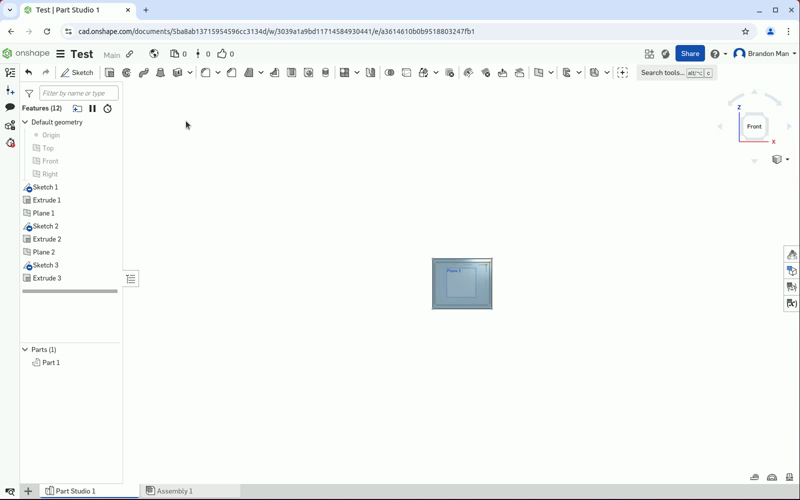
key(left, 2)
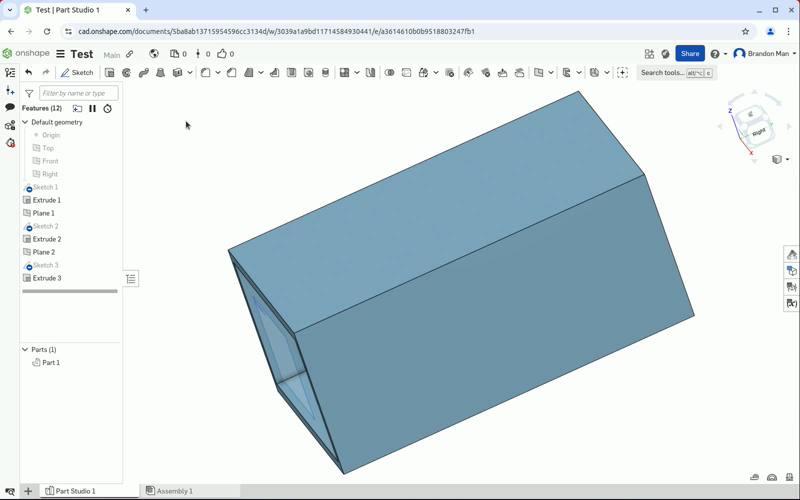
key(down, 2)
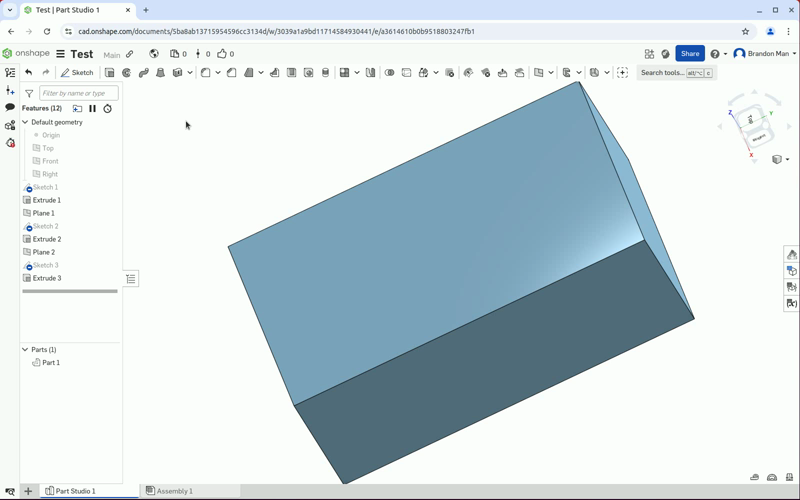
key(up, 2)
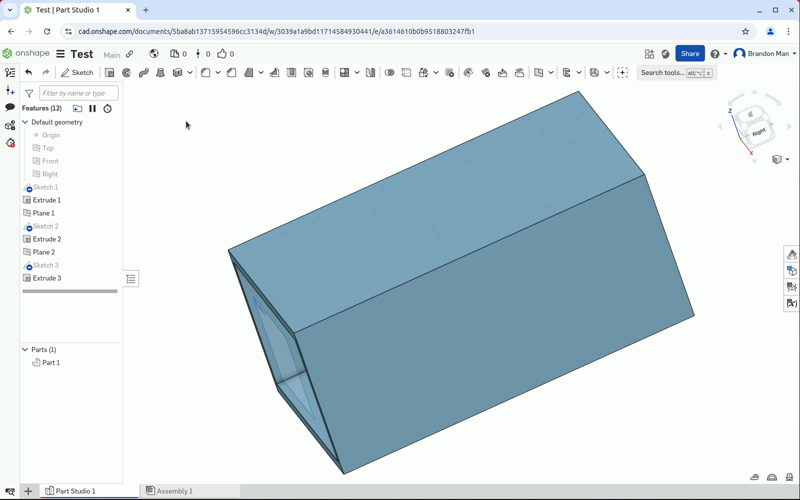
key(right, 2)
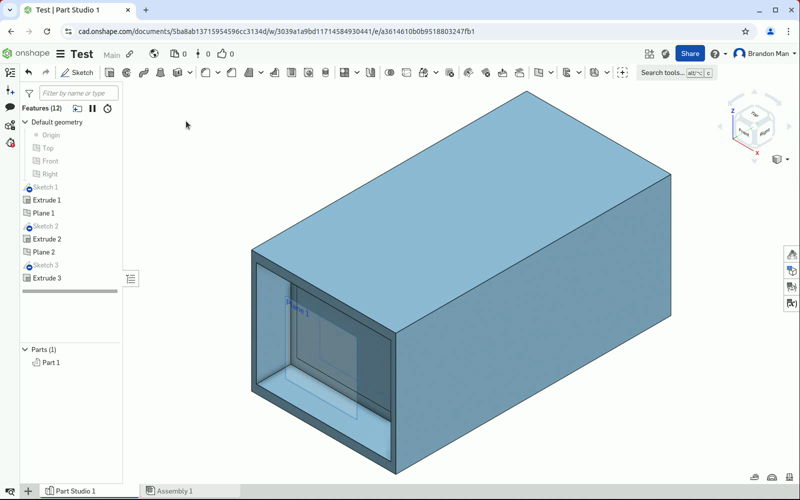
mouse_move(73, 189)
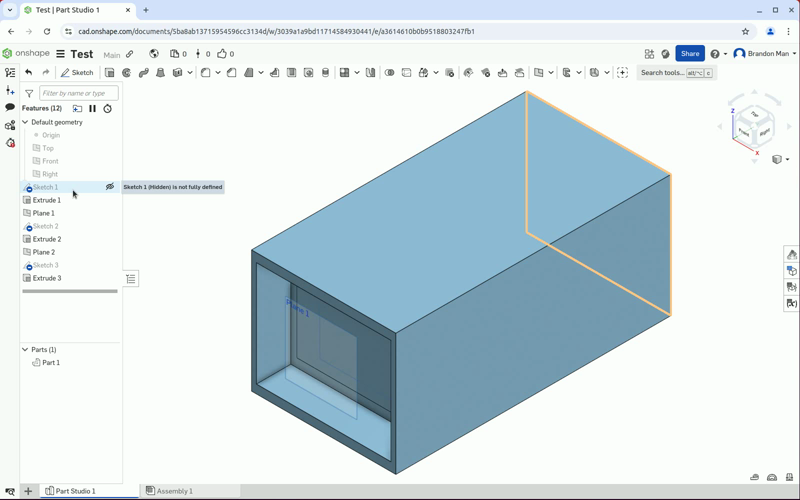
click(73, 189)